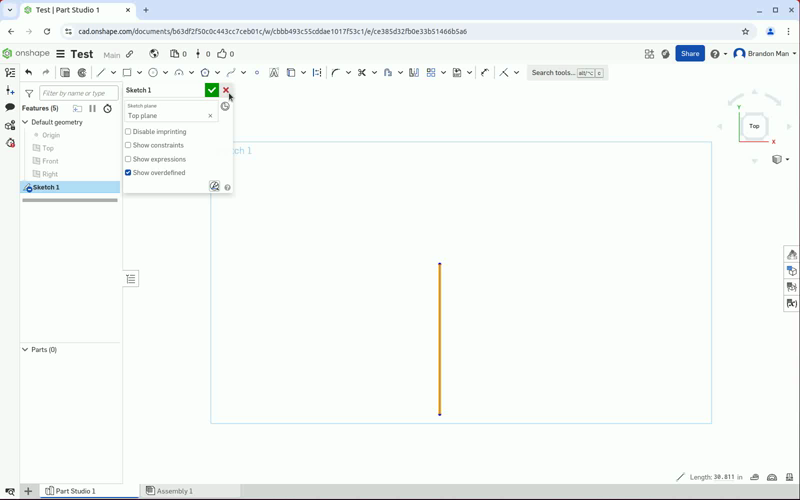
key(shift+h)
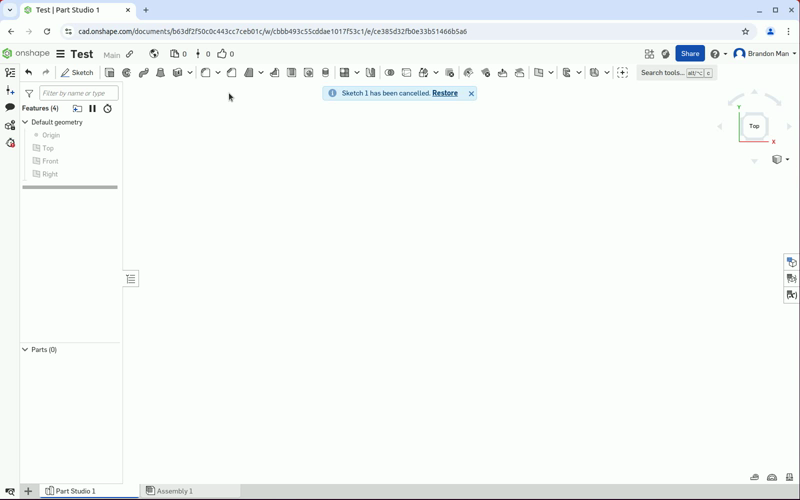
mouse_move(73, 352)
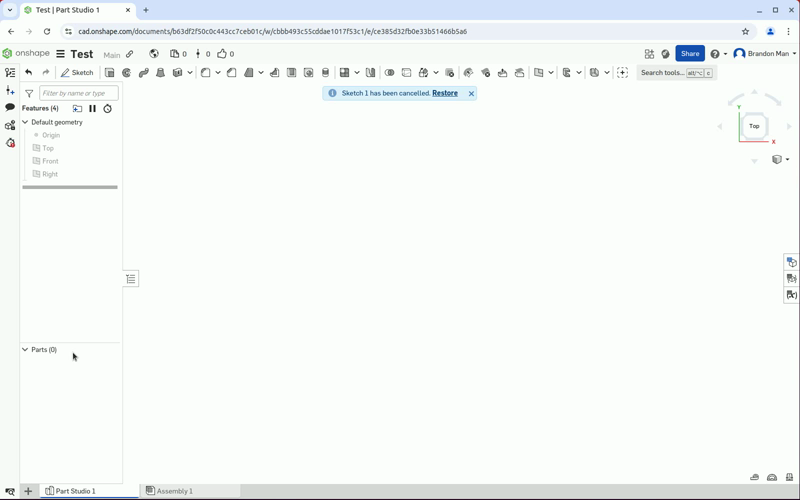
key(y)
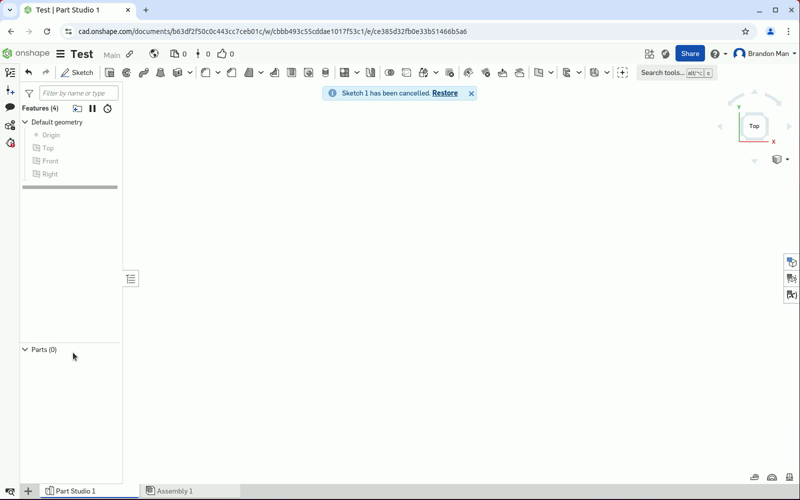
key(shift+p)
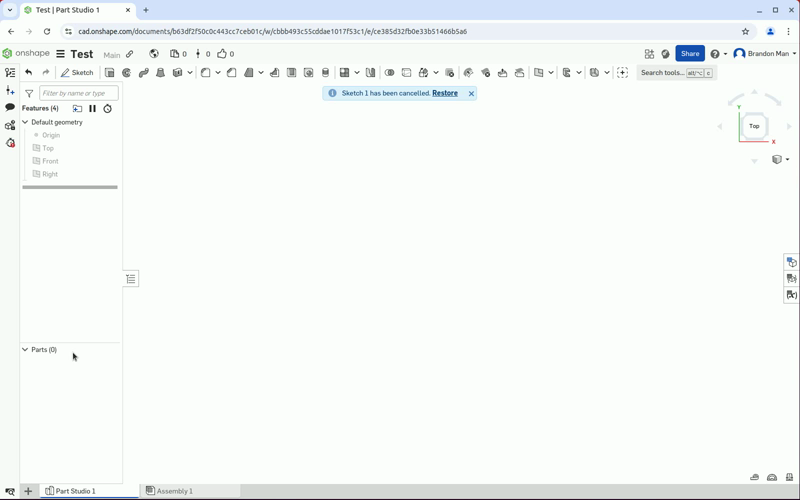
key(space)
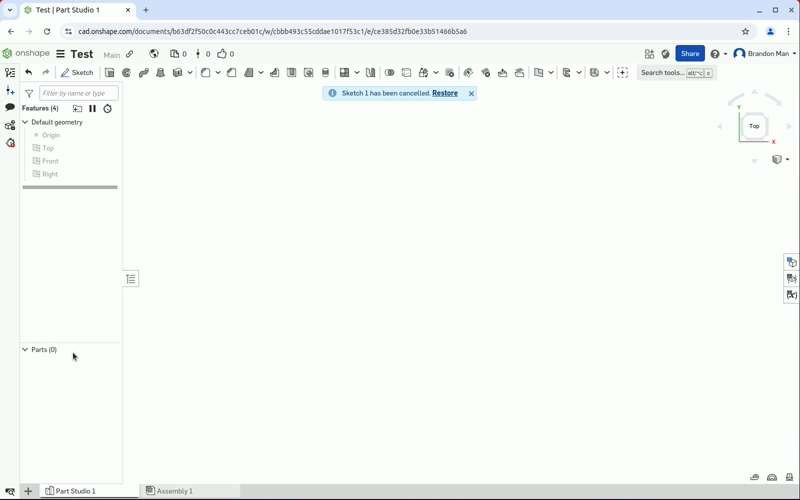
key_down(shift)
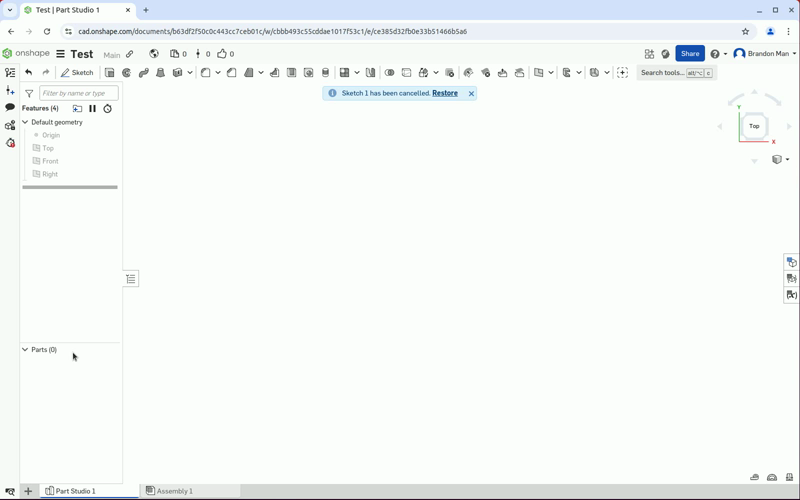
key(up)
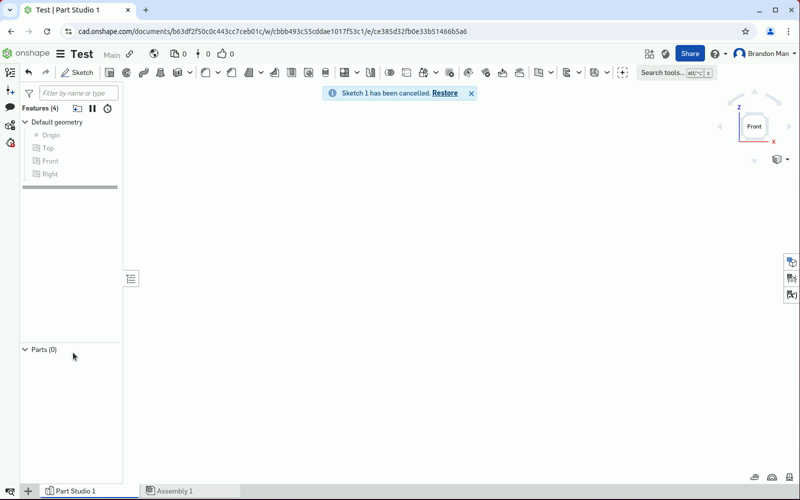
key_up(shift)
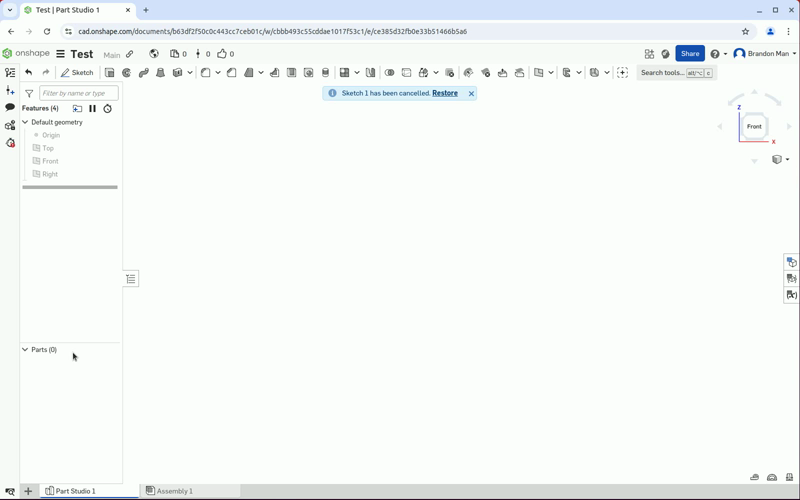
key(space)
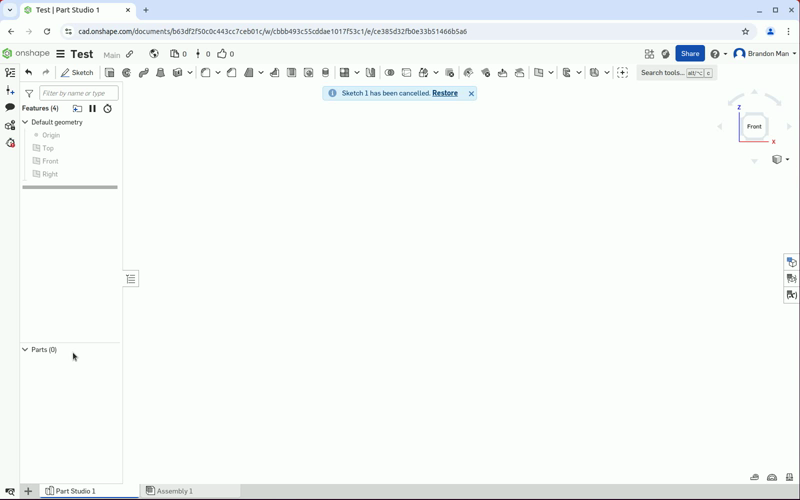
key_down(shift)
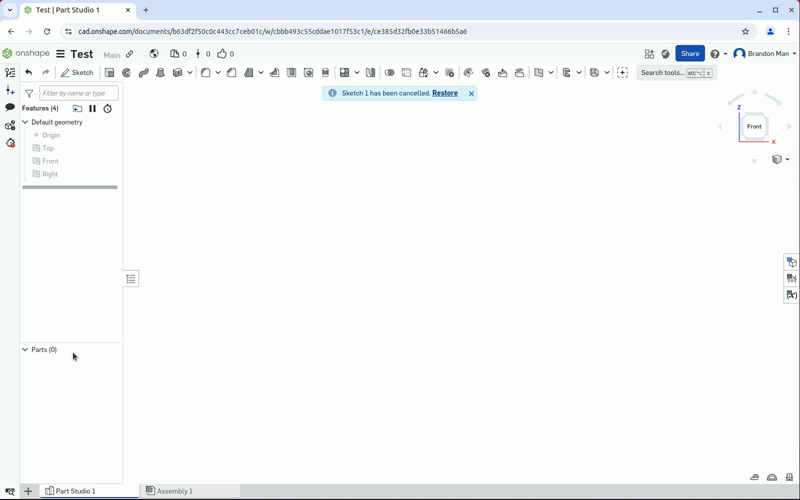
key(left)
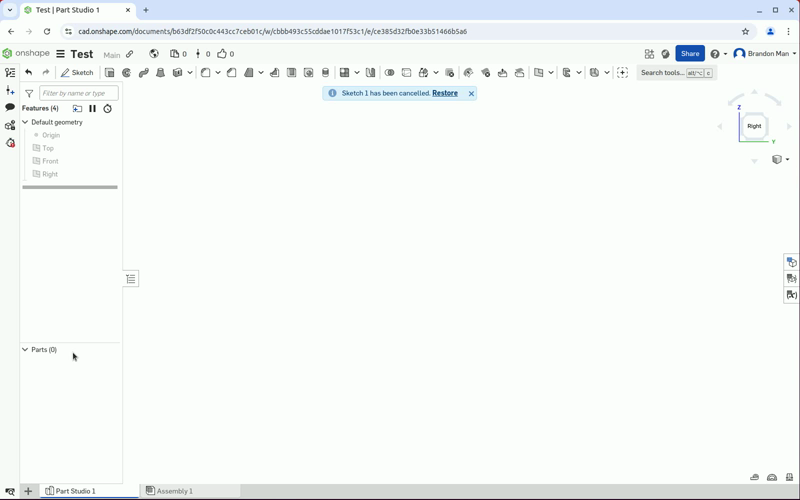
key_up(shift)
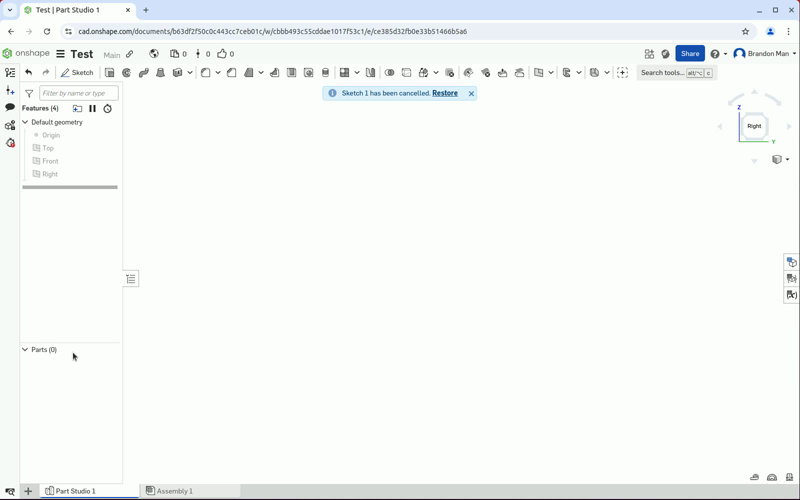
mouse_move(73, 352)
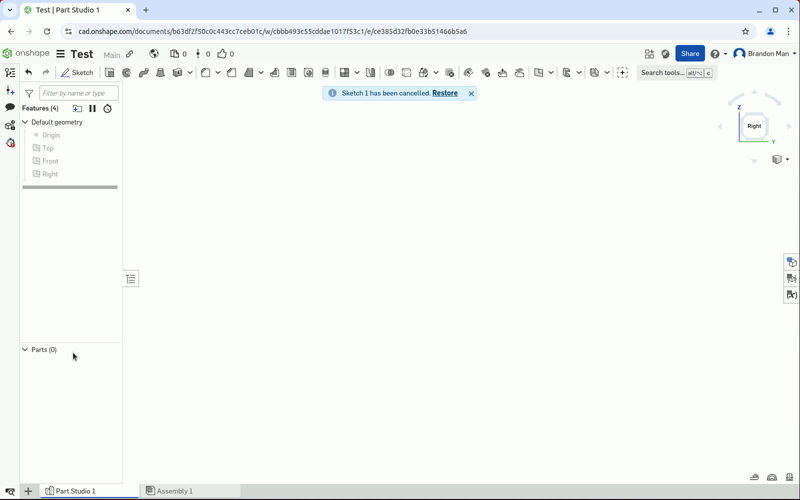
key(shift+y)
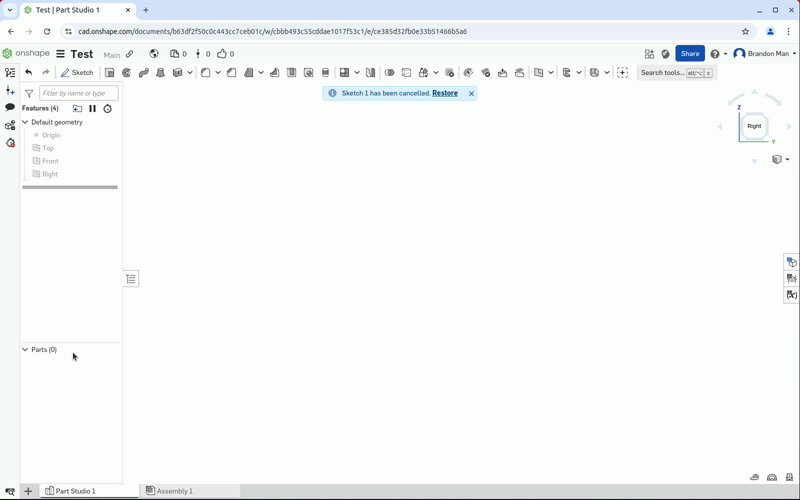
key(shift+s)
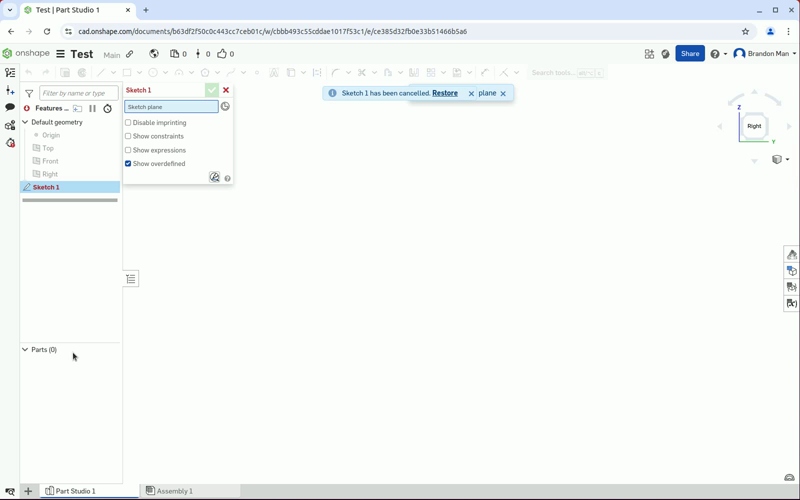
mouse_move(73, 176)
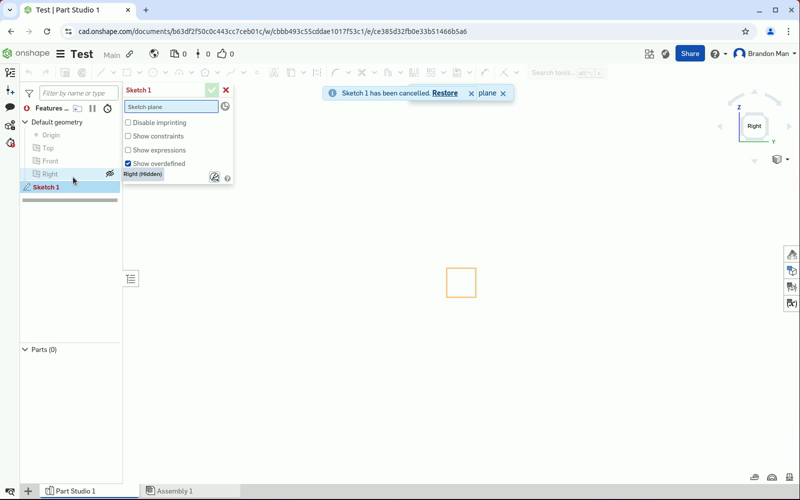
click(73, 176)
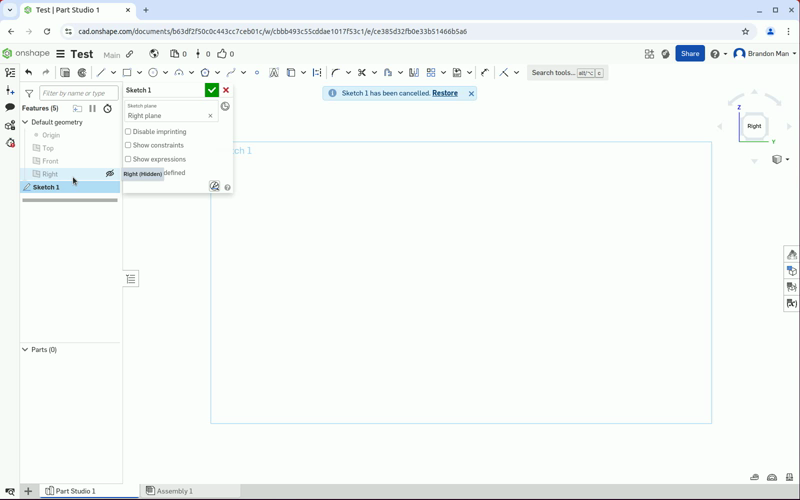
mouse_move(73, 352)
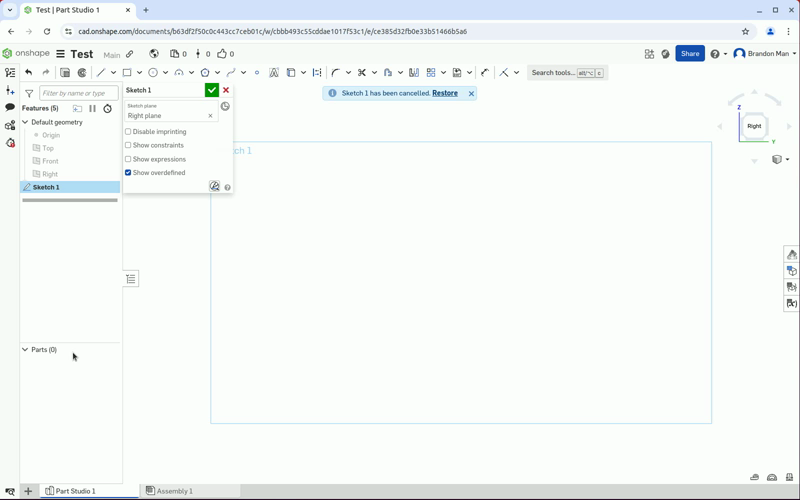
key(y)
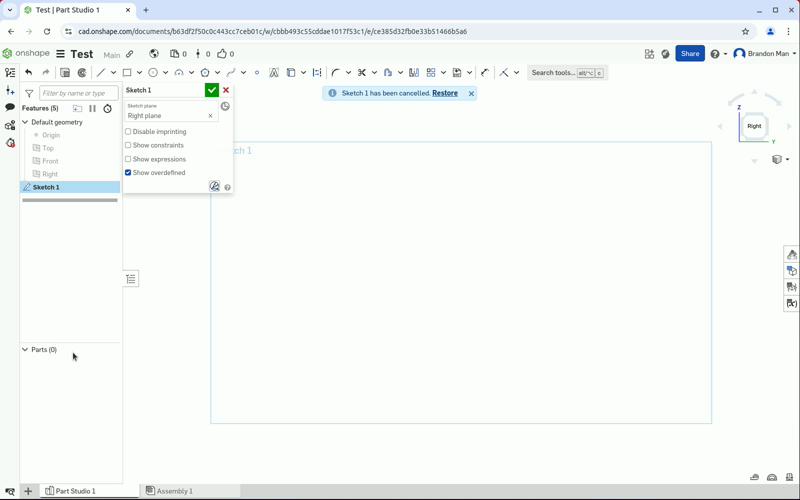
key(l)
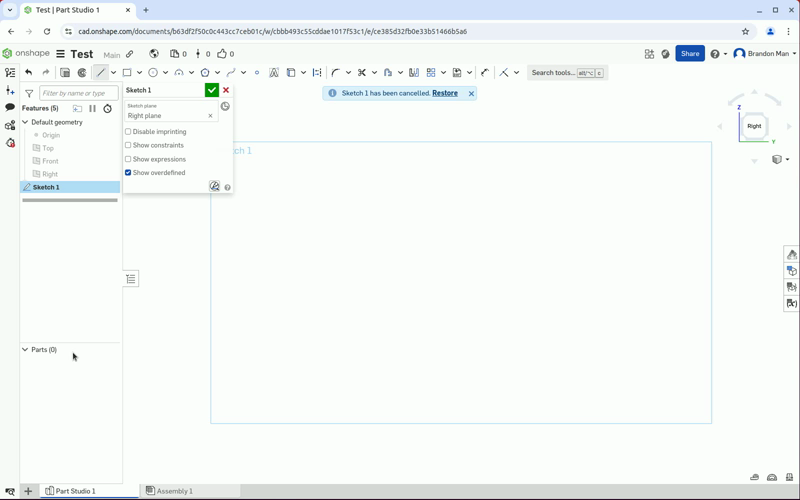
key_down(shift)
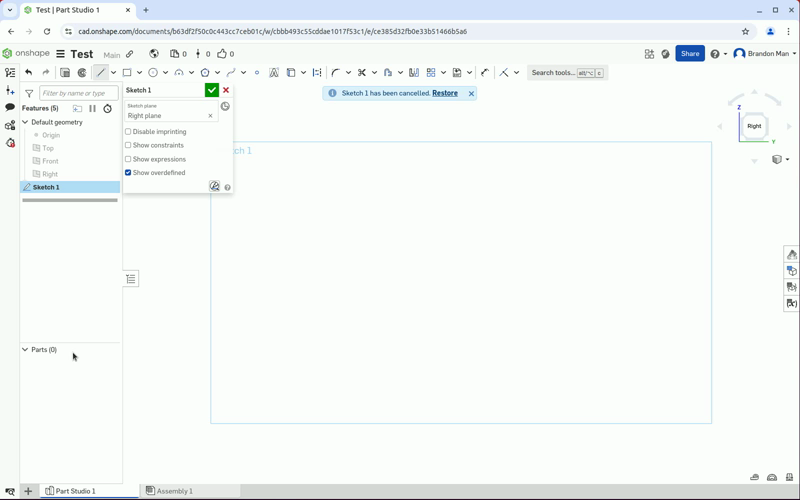
mouse_move(404, 339)
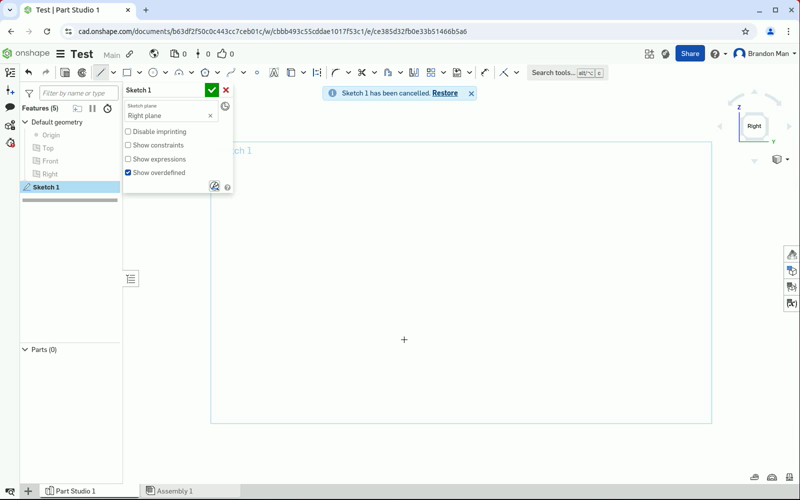
click(404, 339)
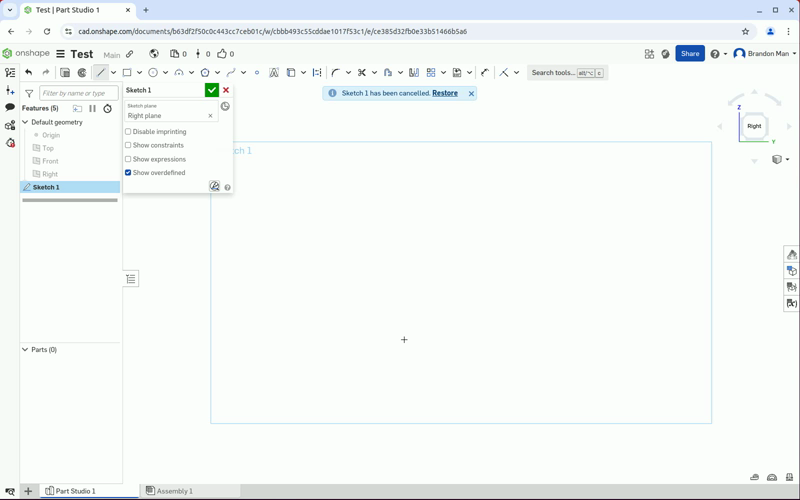
key_up(shift)
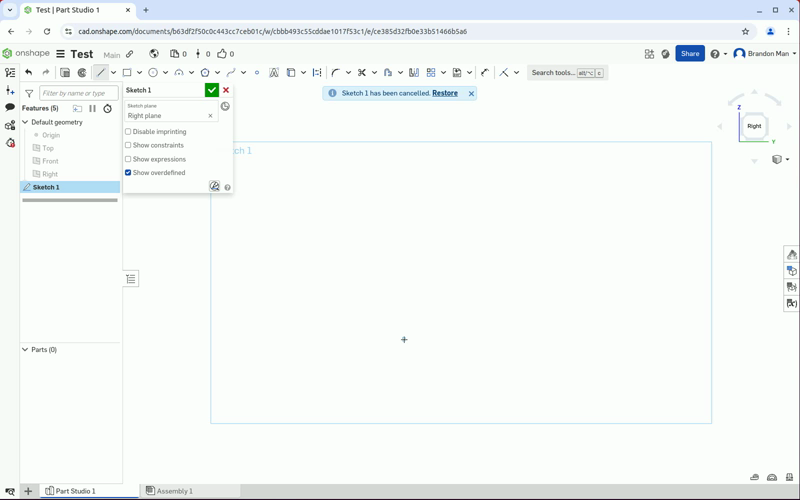
key_down(shift)
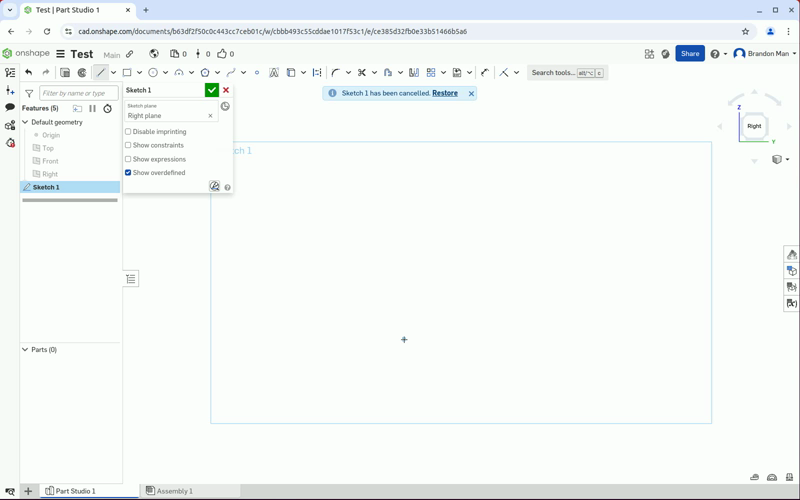
mouse_move(516, 339)
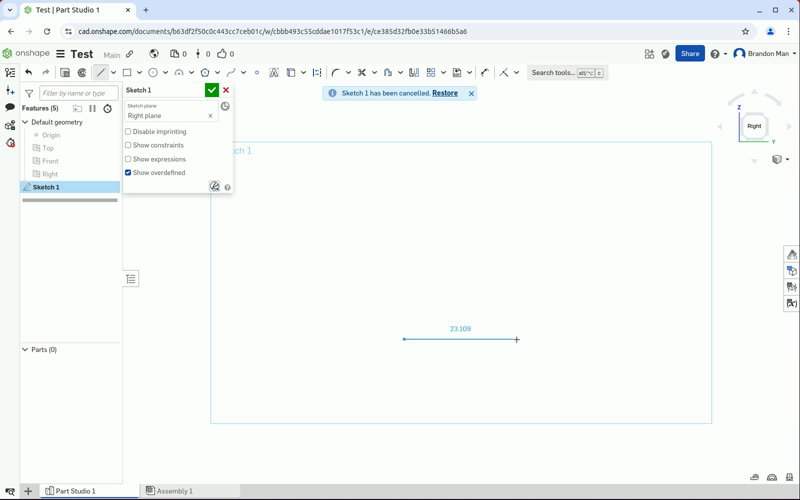
click(516, 339)
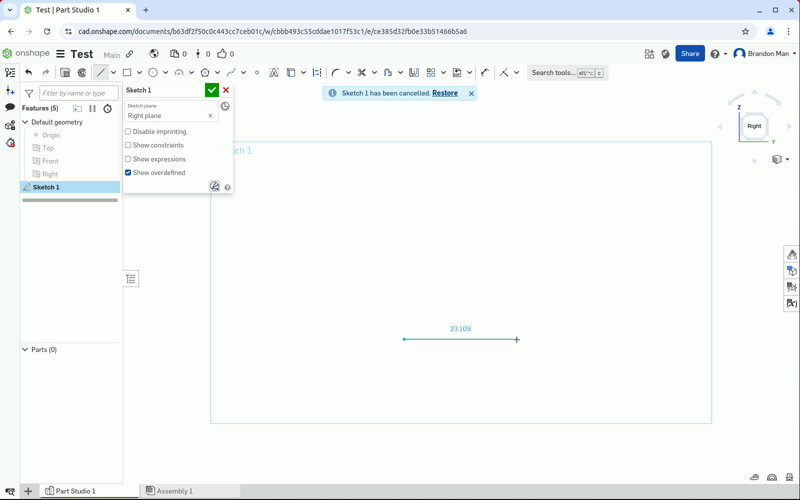
key_up(shift)
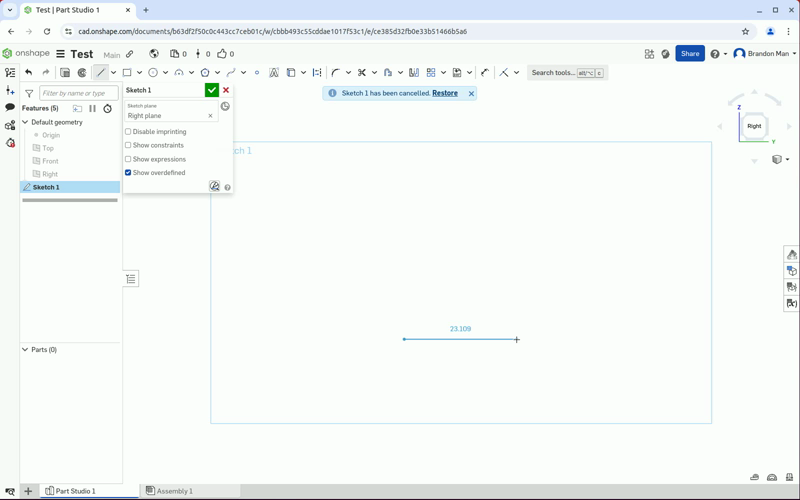
key_down(shift)
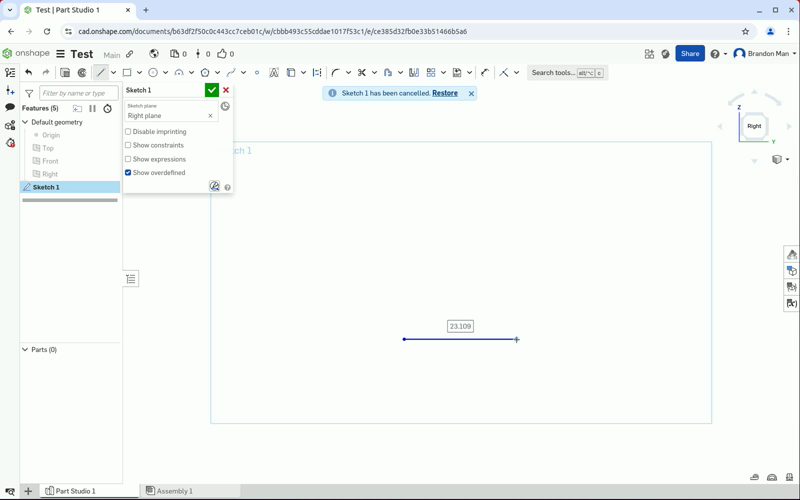
mouse_move(516, 226)
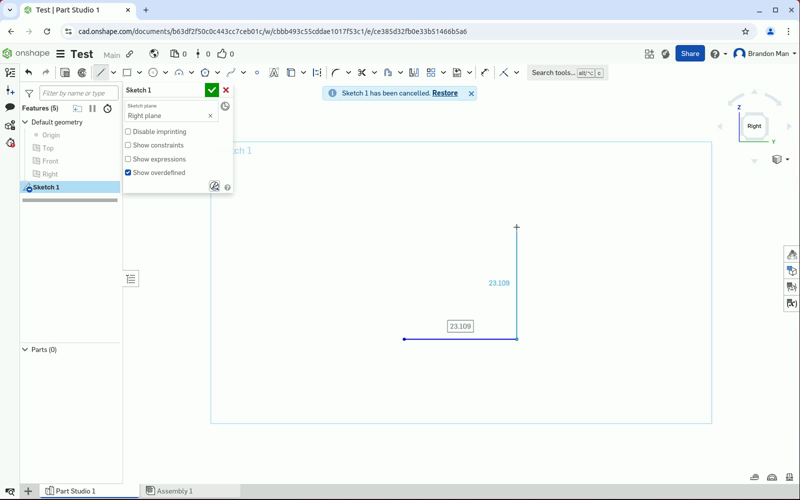
click(516, 226)
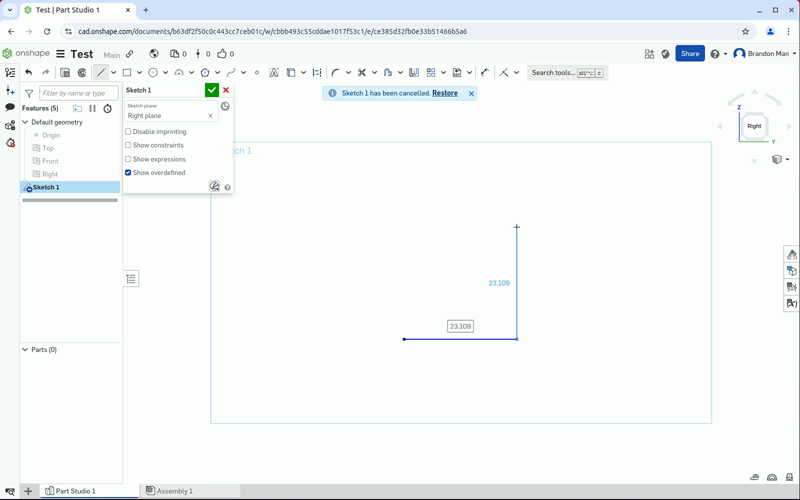
key_up(shift)
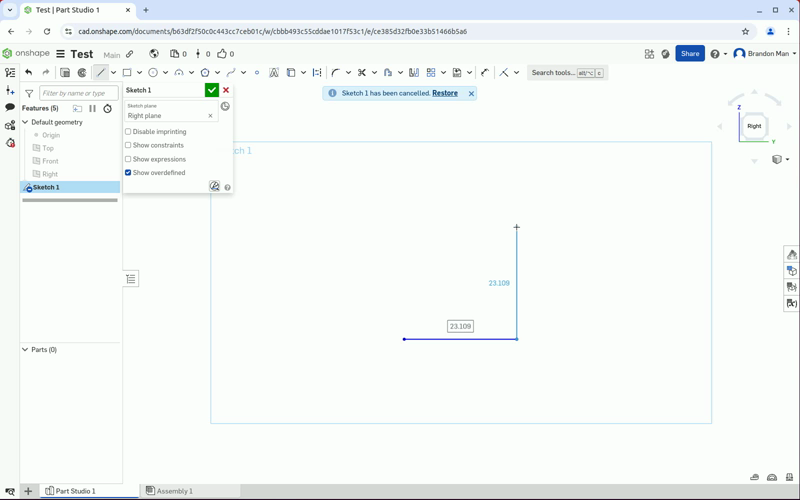
key_down(shift)
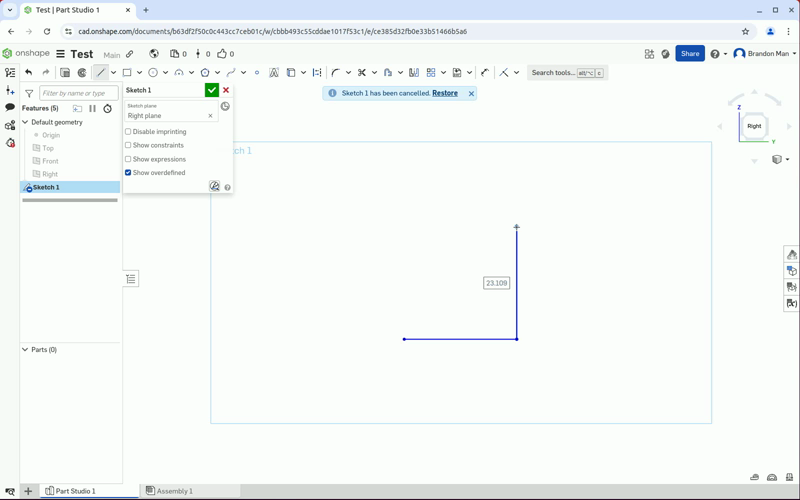
mouse_move(404, 226)
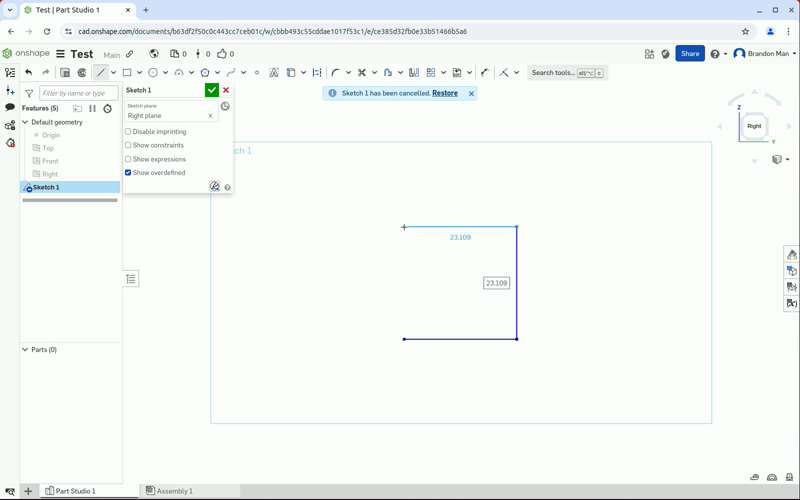
click(404, 226)
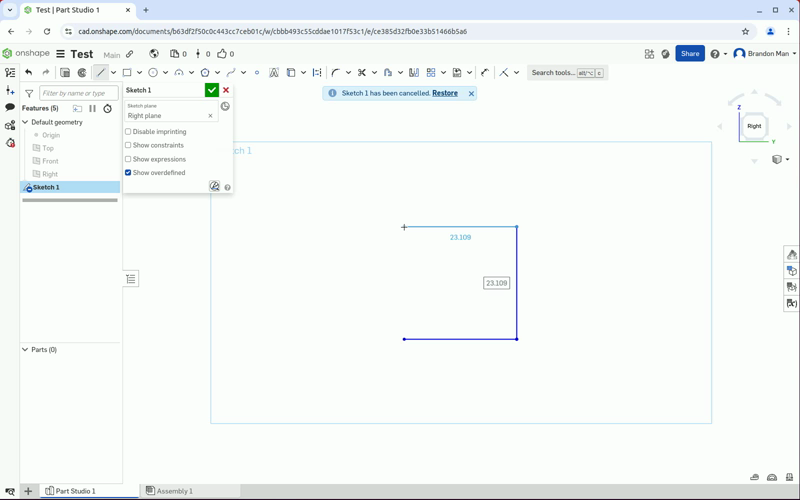
key_up(shift)
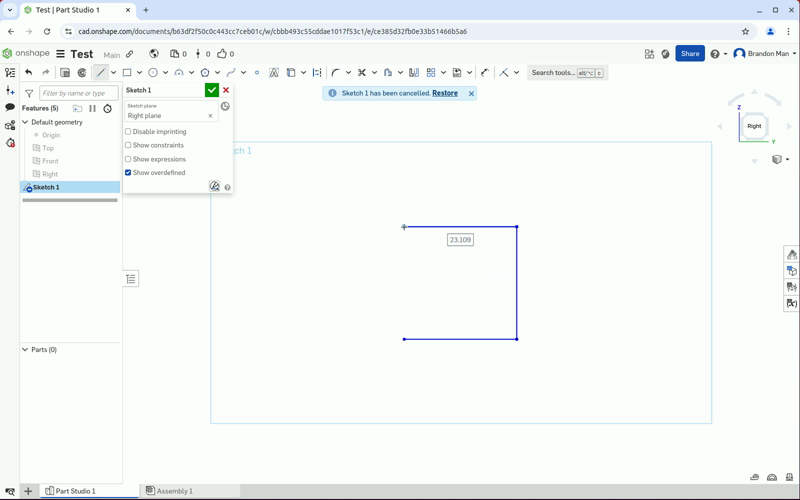
key_down(shift)
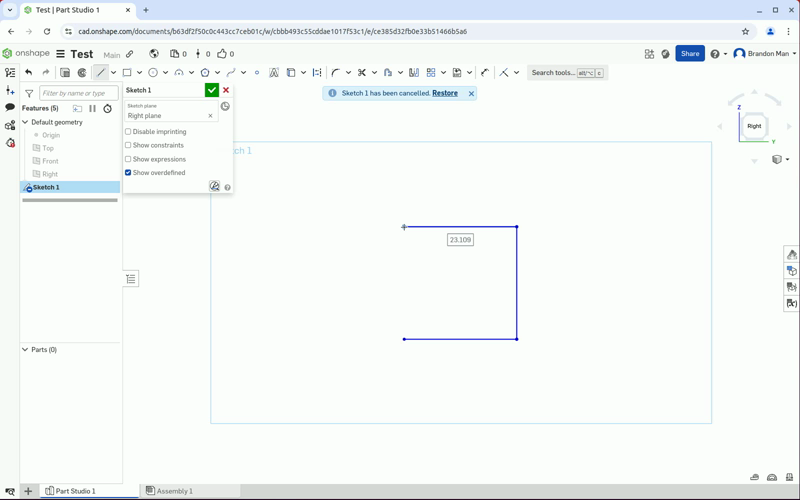
mouse_move(404, 339)
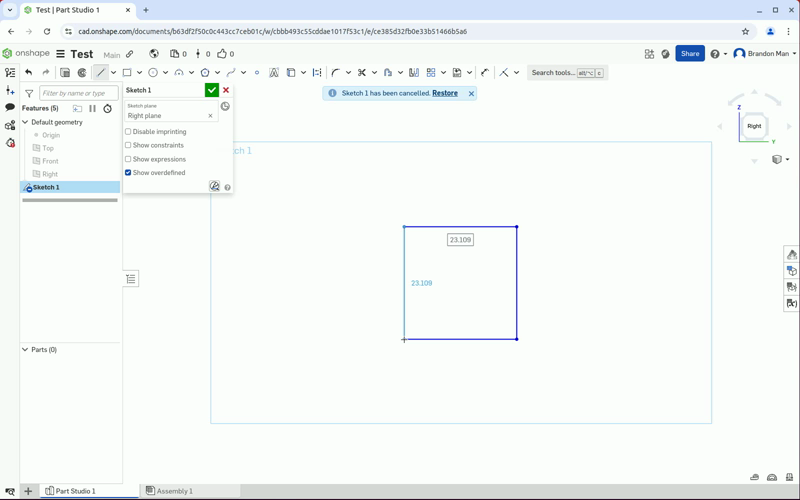
key_up(shift)
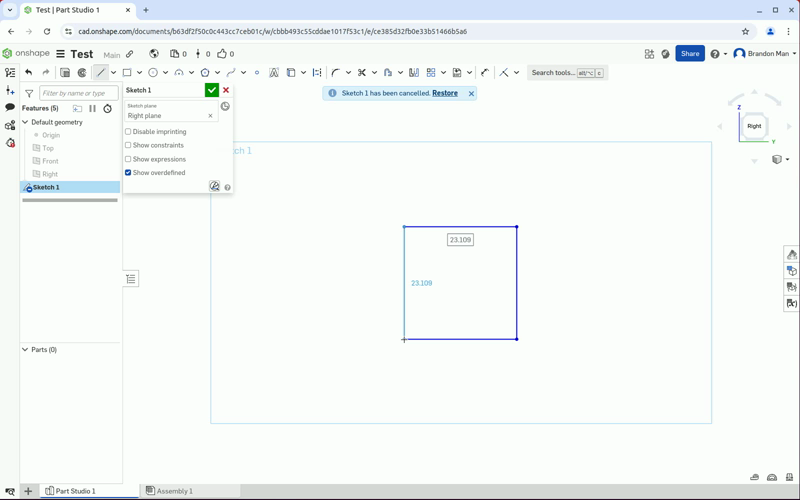
click(404, 339)
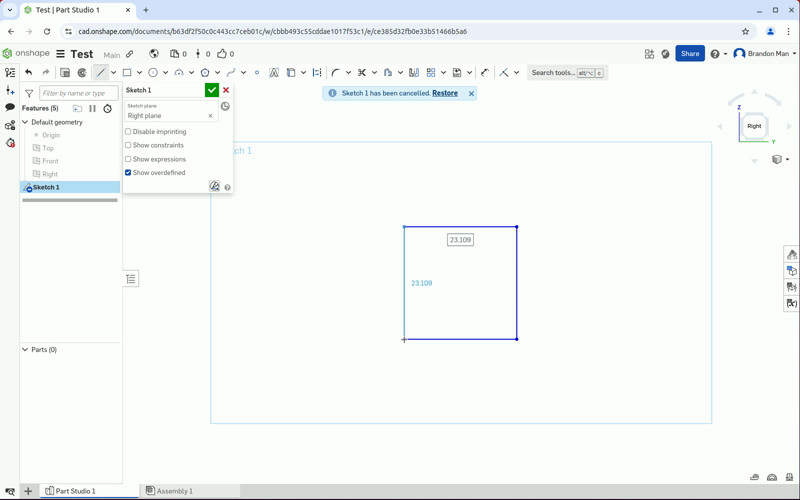
key(esc)
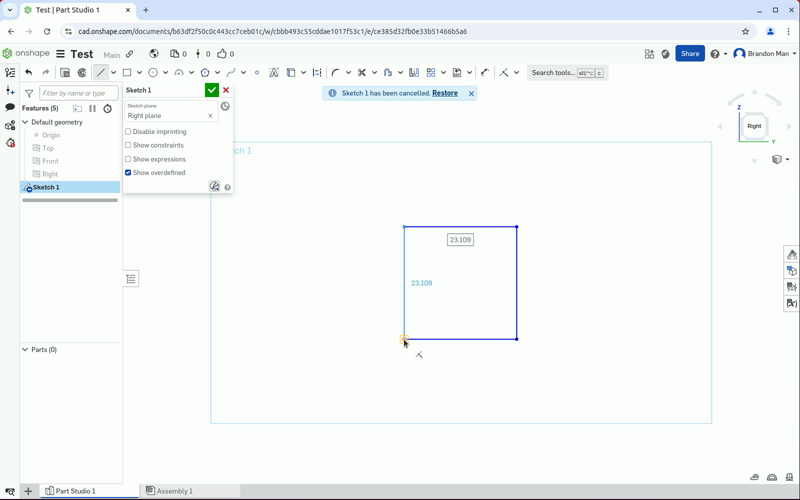
mouse_move(414, 293)
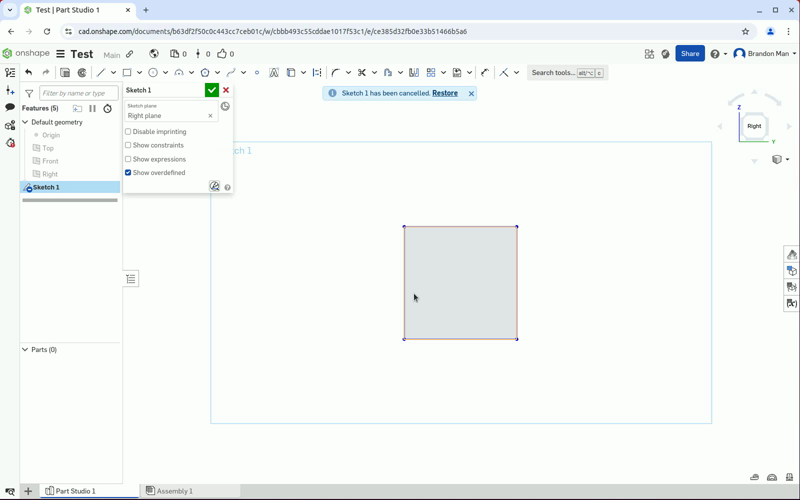
click(414, 293)
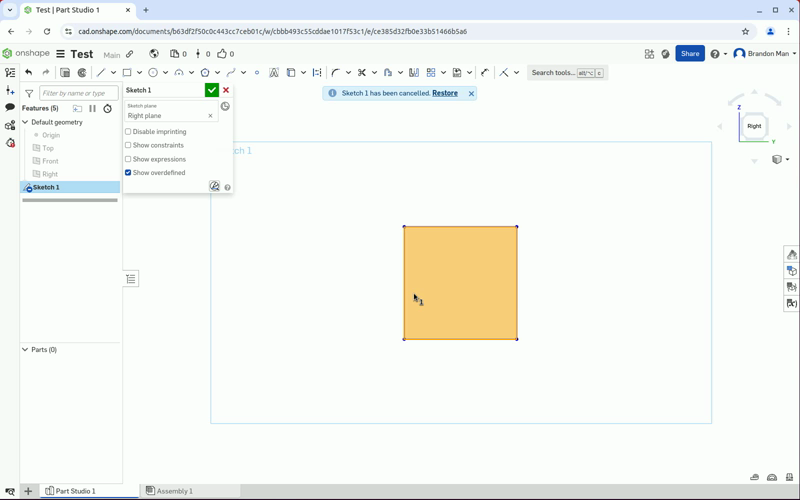
mouse_move(73, 352)
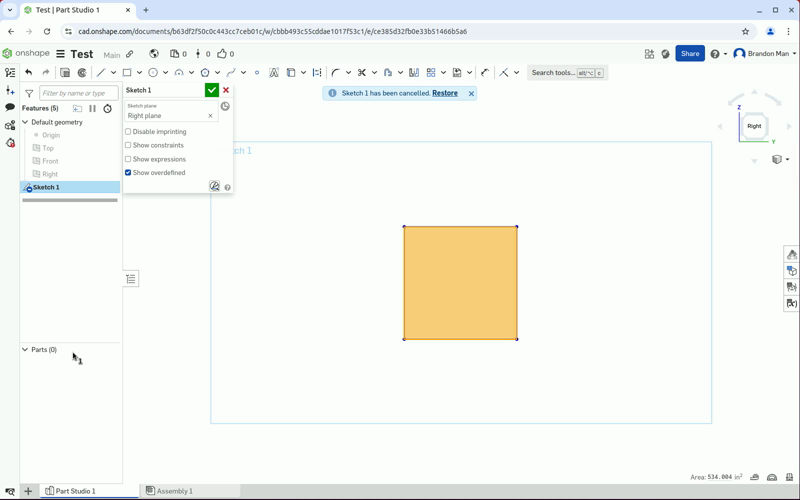
key(shift+y)
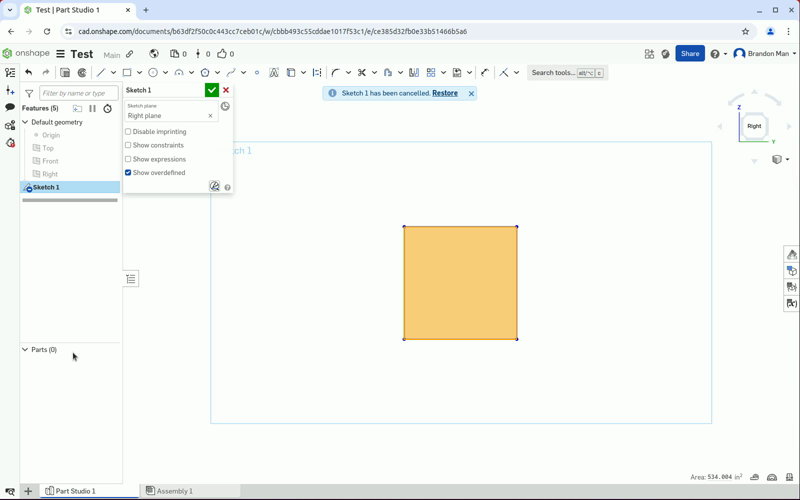
key(shift+e)
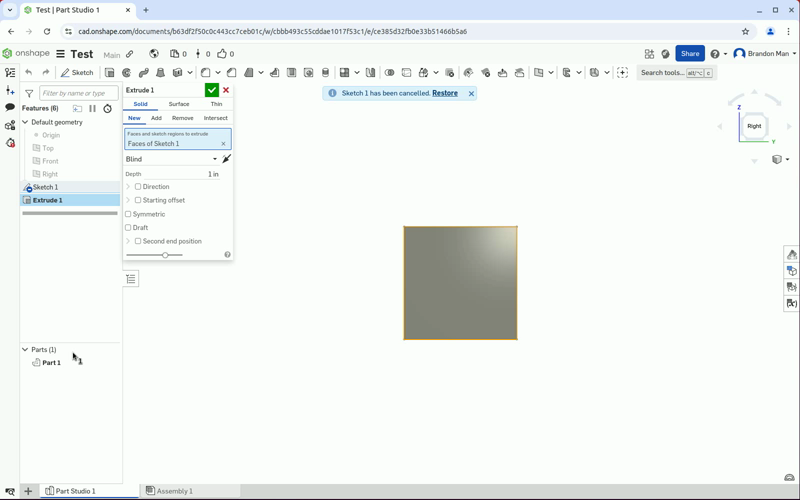
mouse_move(143, 106)
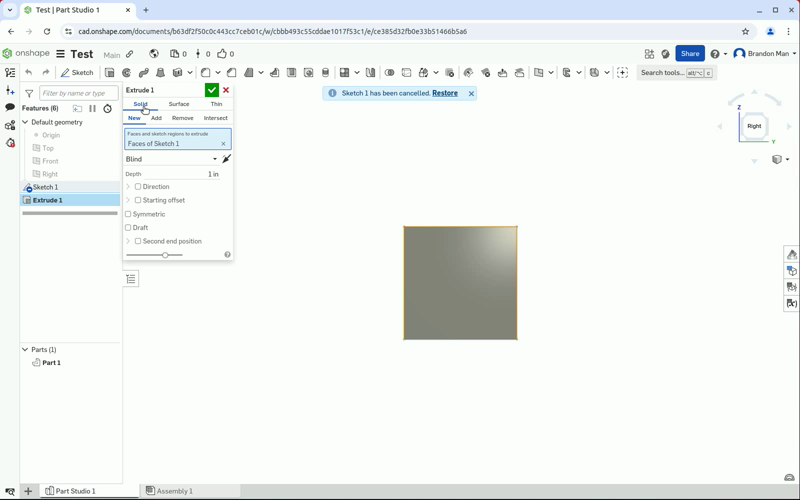
click(143, 106)
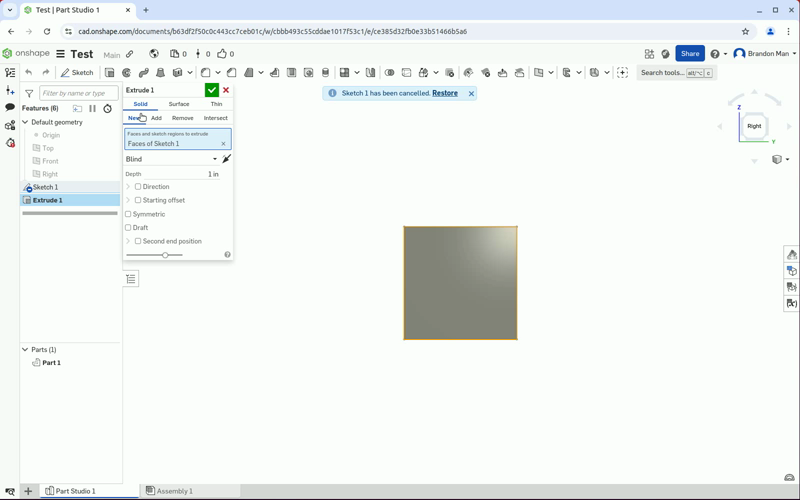
mouse_move(137, 120)
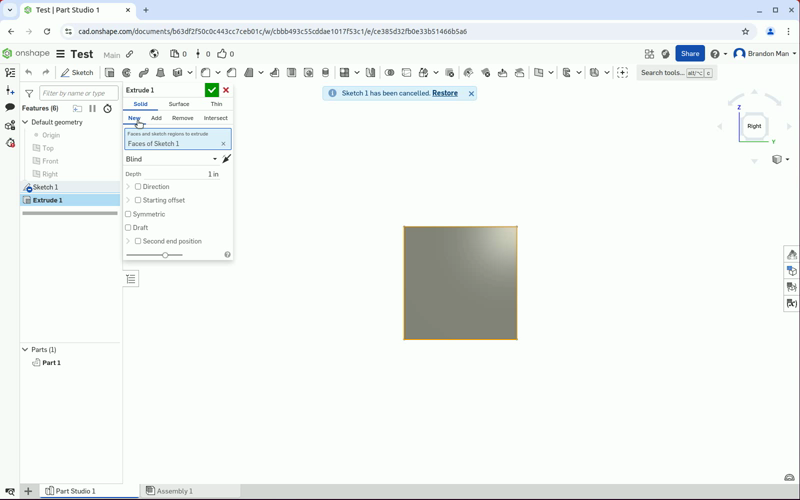
click(137, 120)
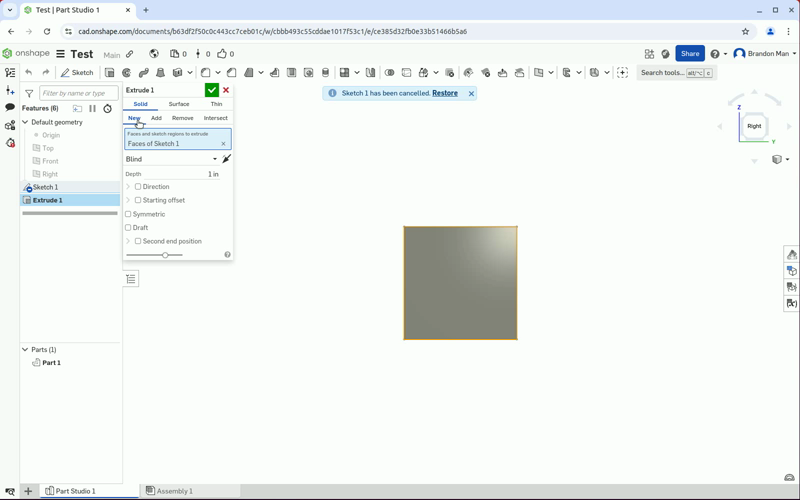
key(tab, 4)
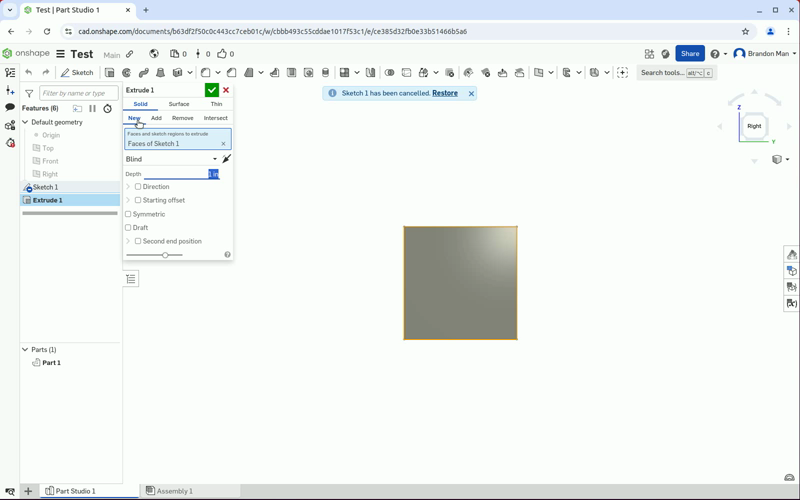
text(11.554)
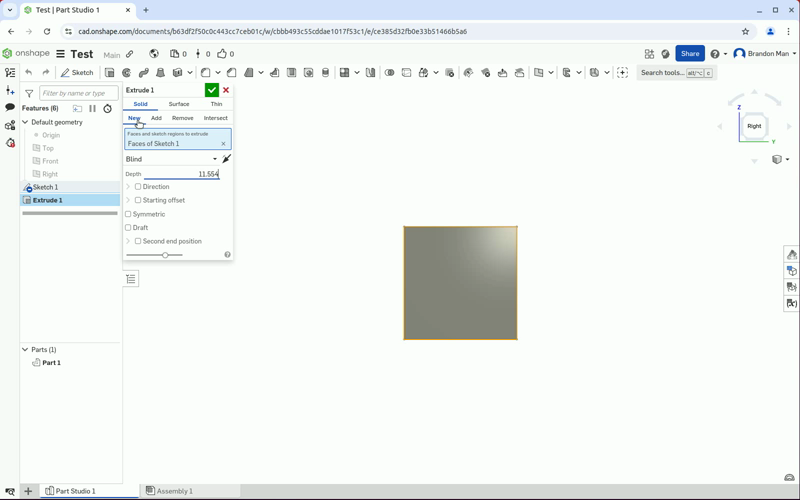
key(enter)
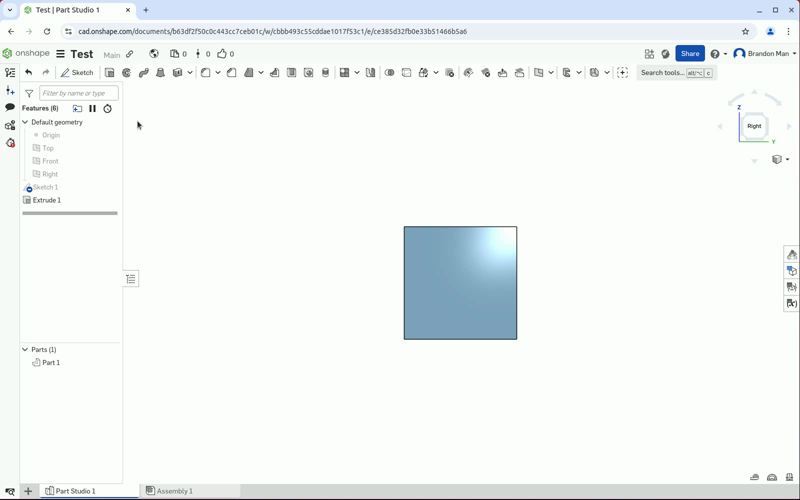
key(shift+h)
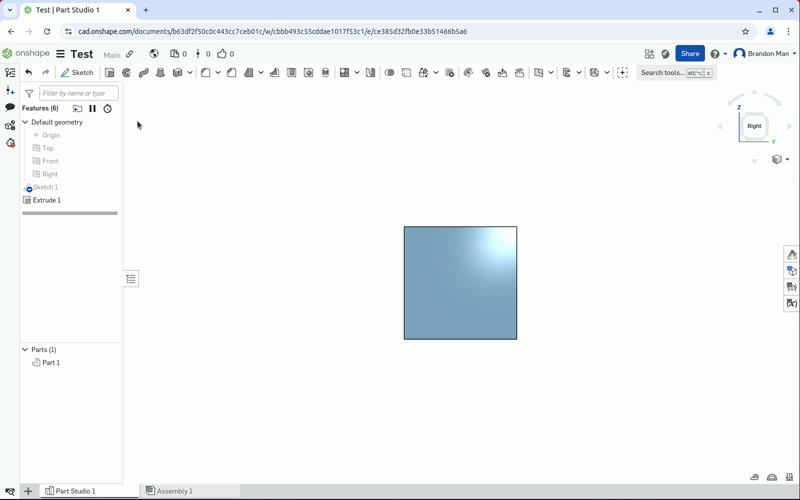
key(shift+h)
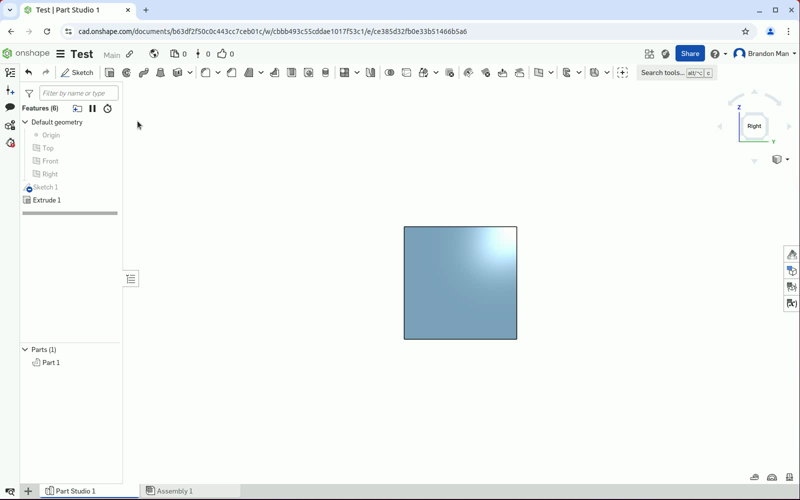
mouse_move(73, 189)
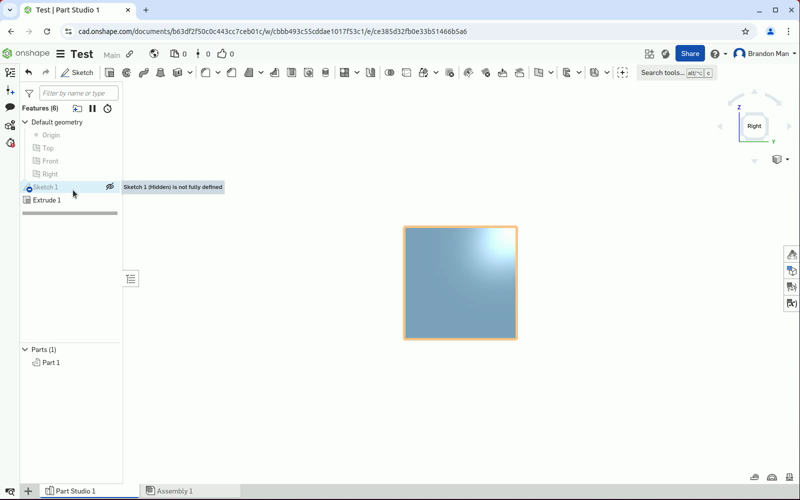
click(73, 189)
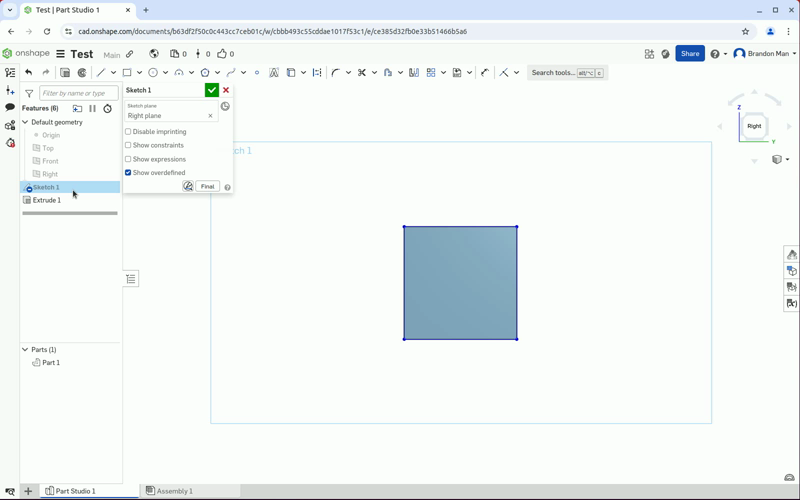
mouse_move(229, 92)
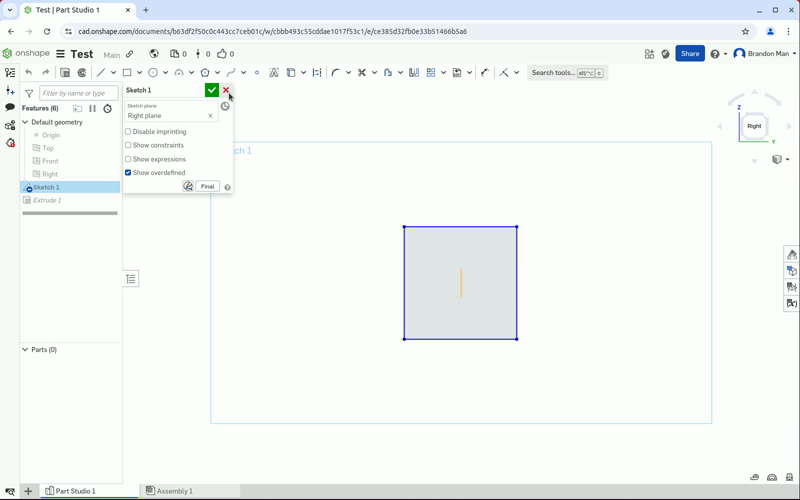
click(229, 92)
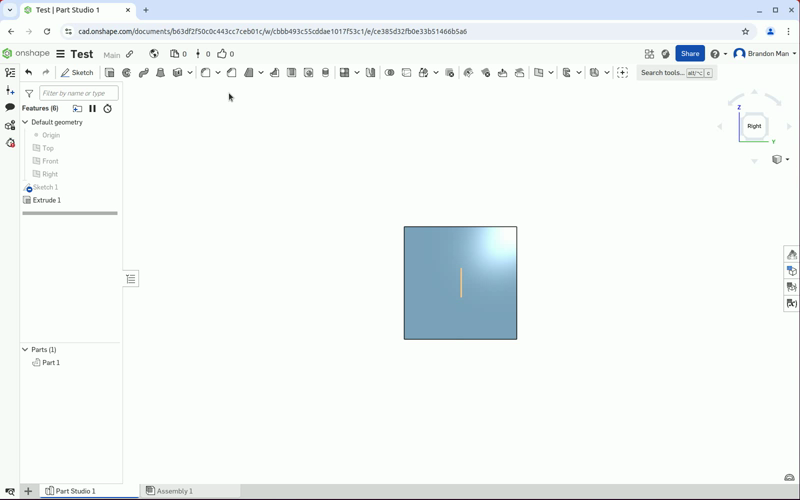
mouse_move(541, 75)
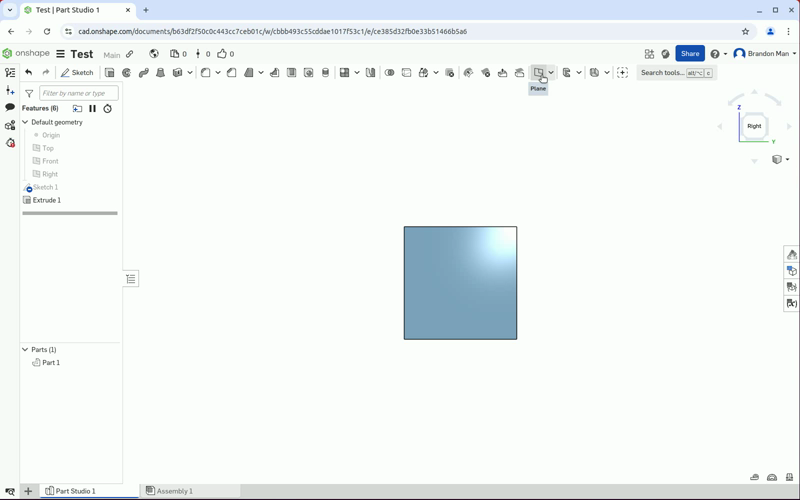
click(541, 75)
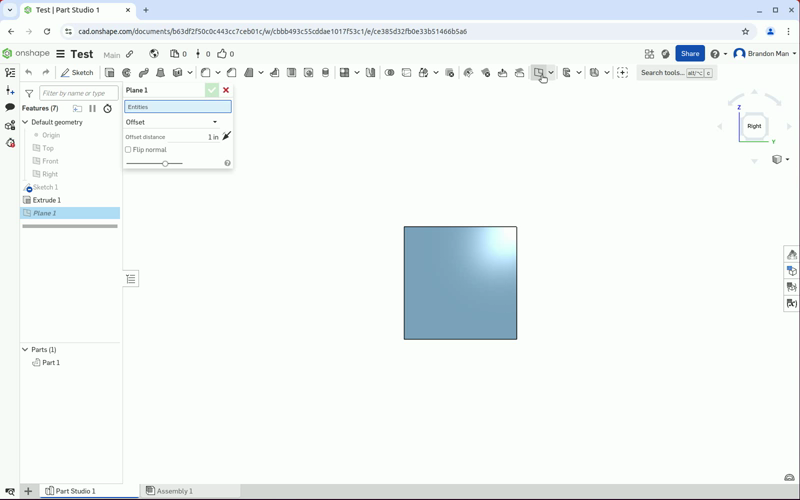
mouse_move(73, 176)
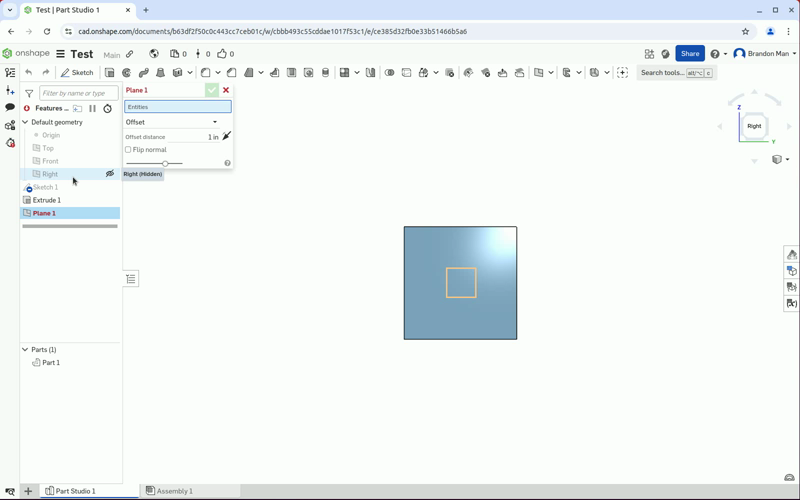
click(73, 176)
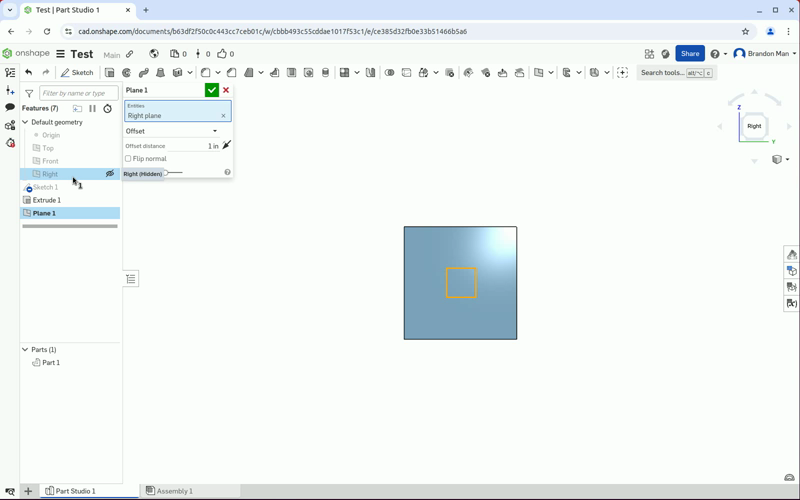
key(tab, 2)
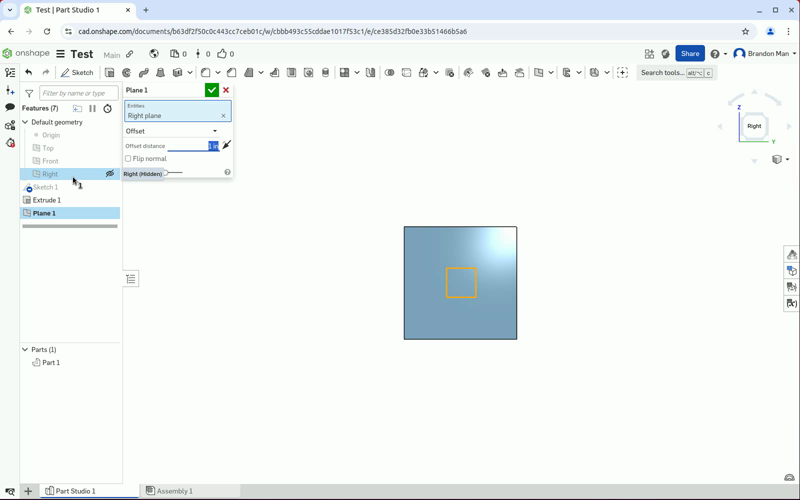
text(11.554)
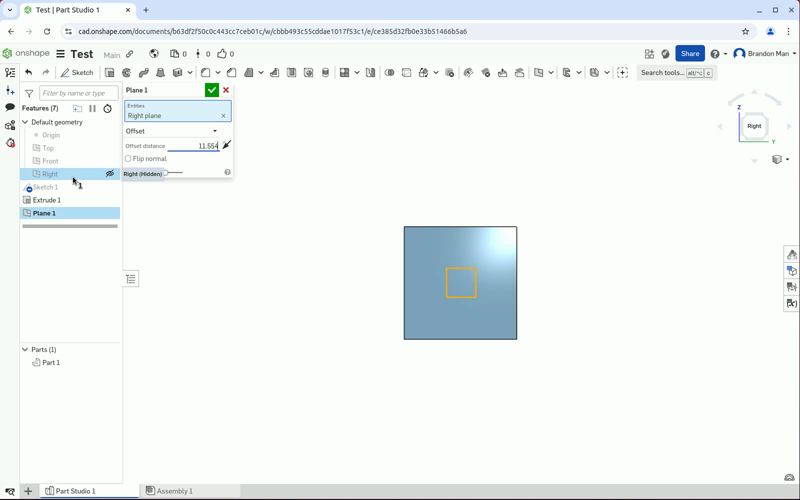
key(enter, 2)
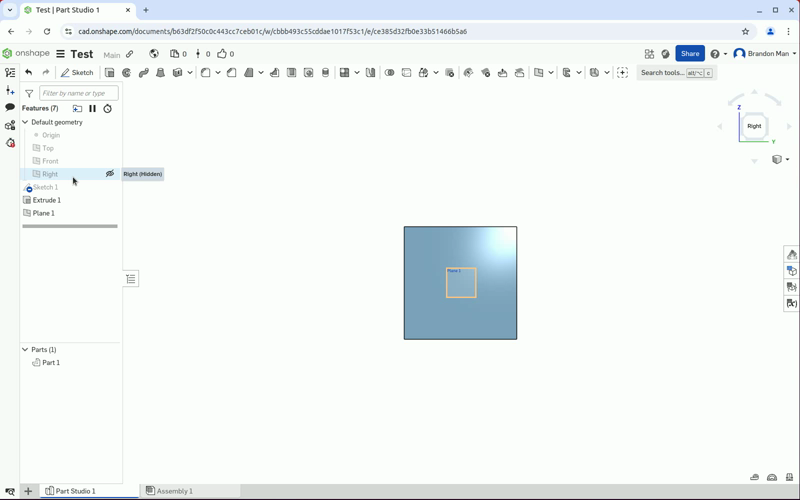
key(shift+s)
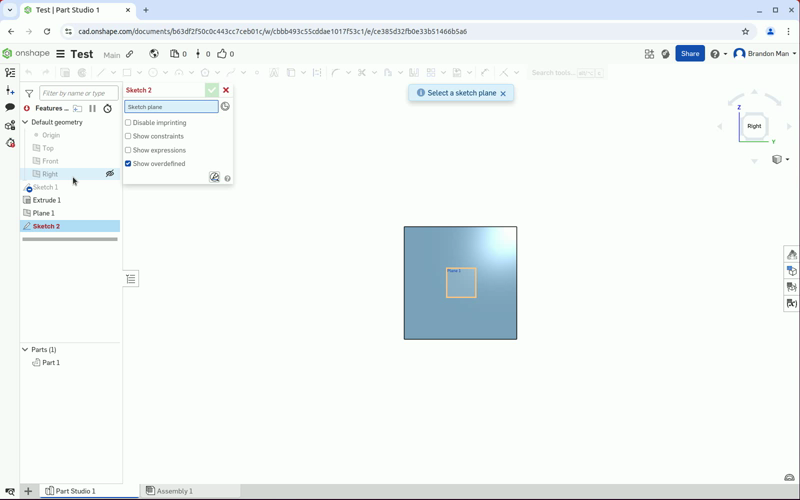
mouse_move(73, 215)
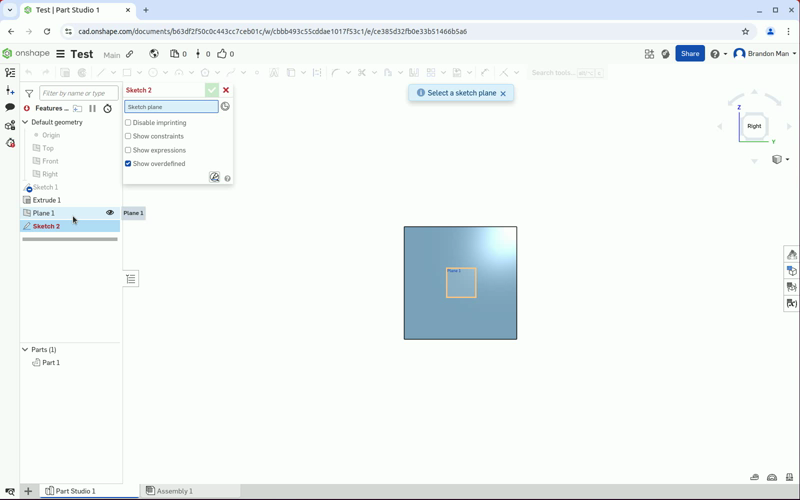
click(73, 215)
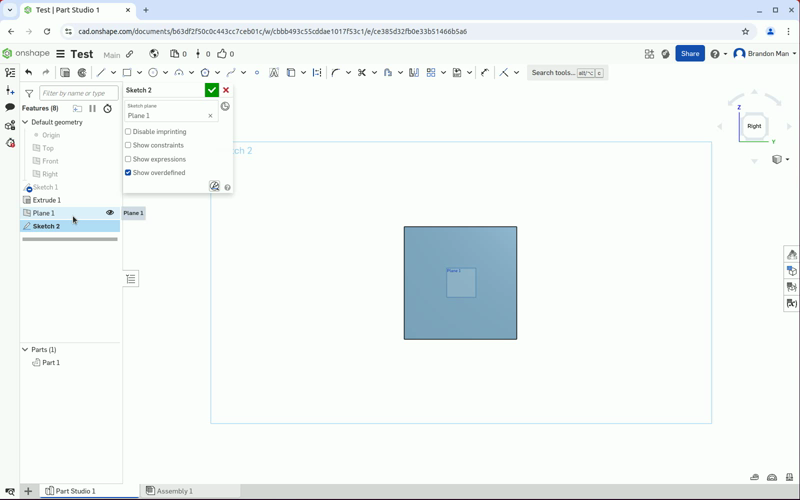
mouse_move(73, 352)
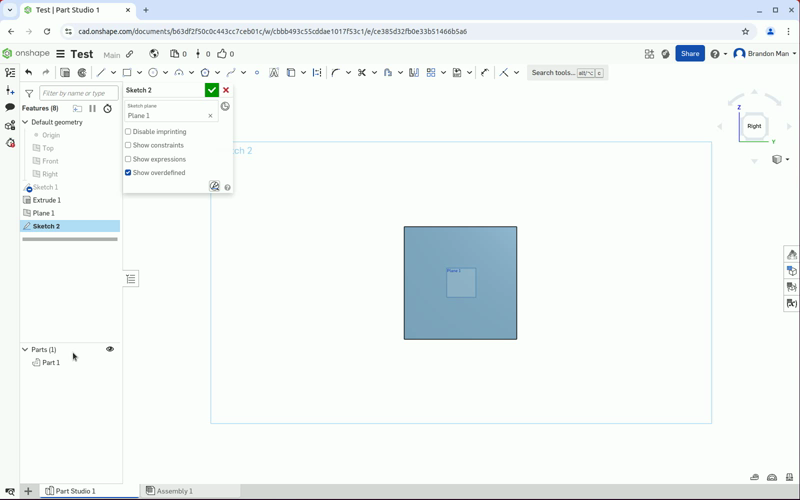
key(y)
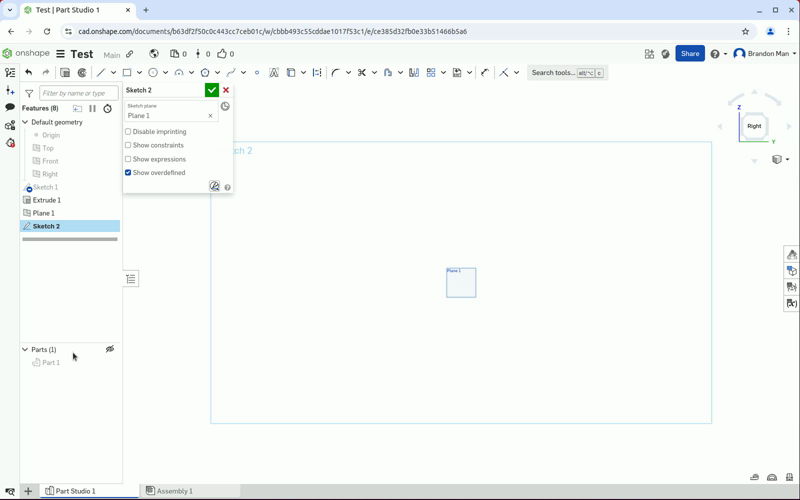
key(c)
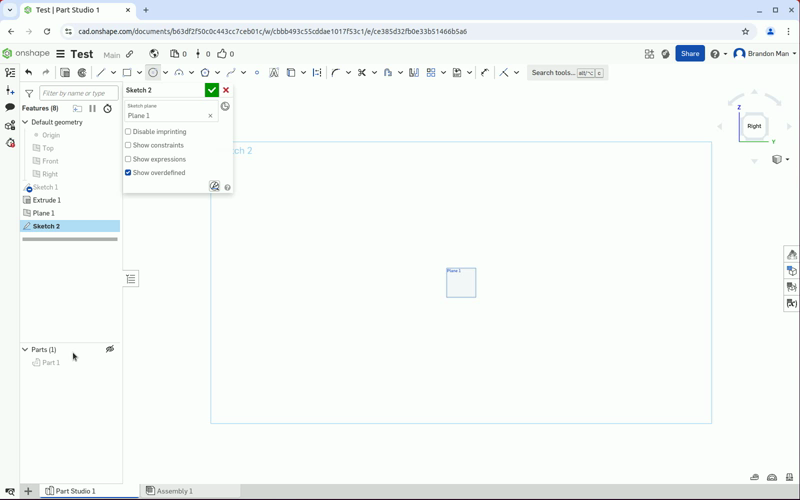
key_down(shift)
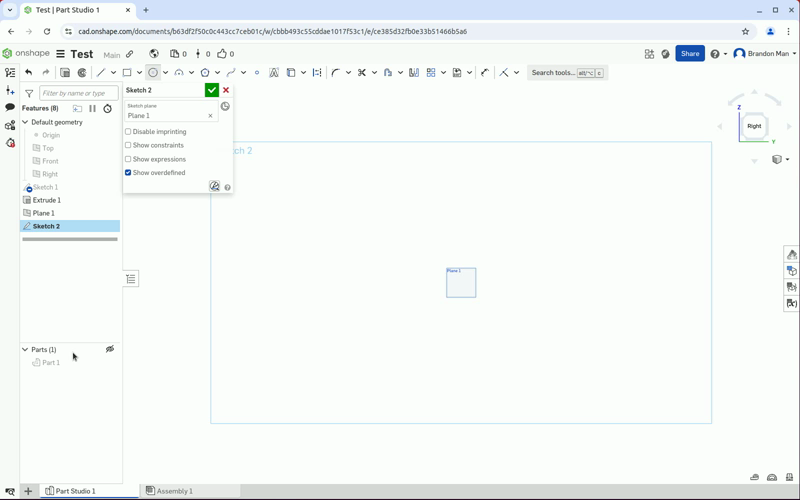
mouse_move(461, 282)
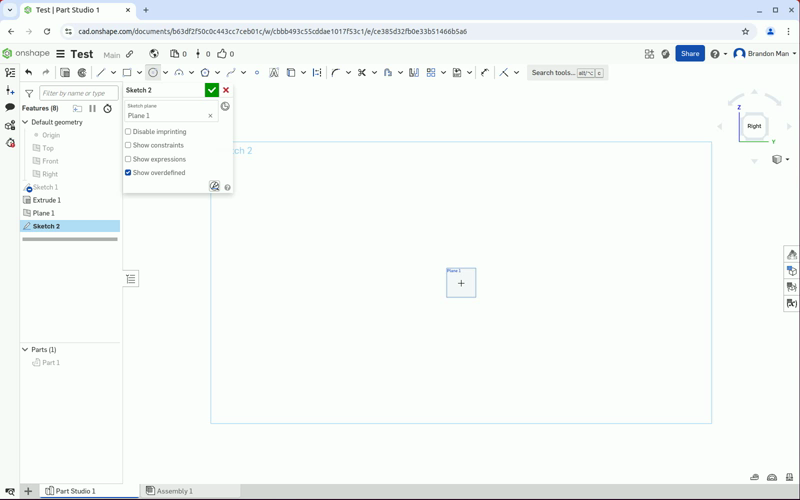
click(461, 282)
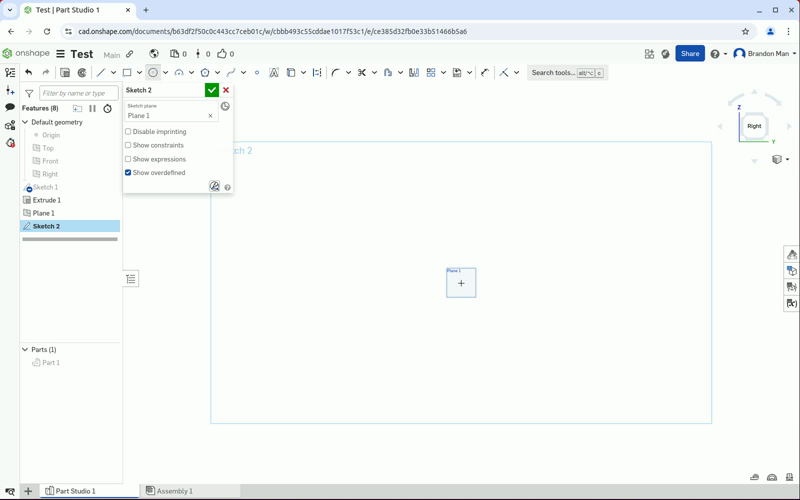
key_up(shift)
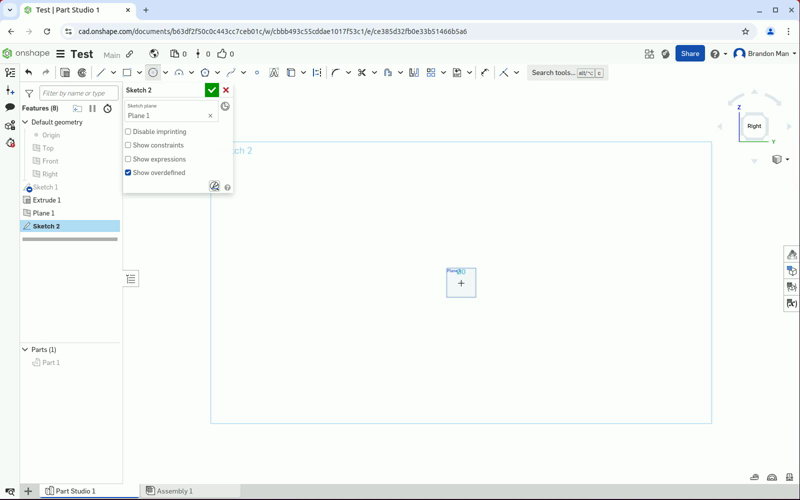
mouse_move(504, 282)
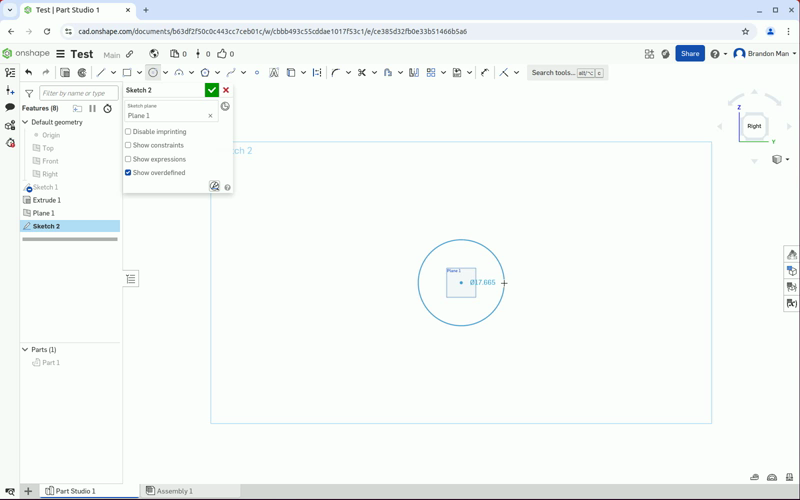
click(504, 282)
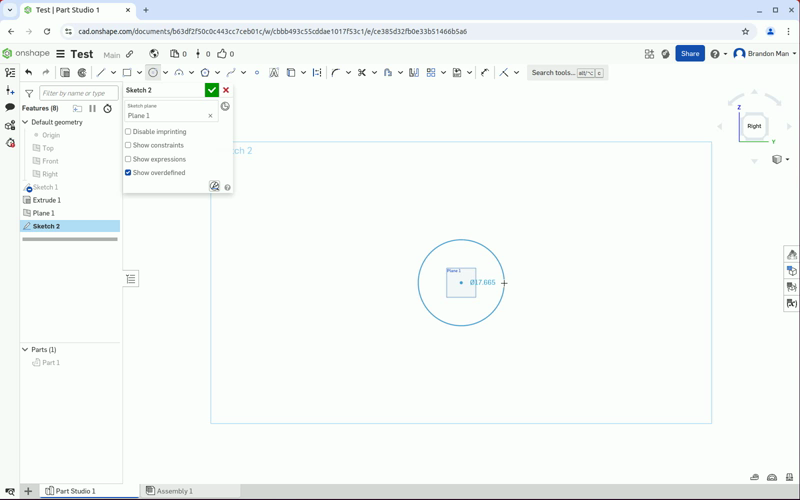
key(esc)
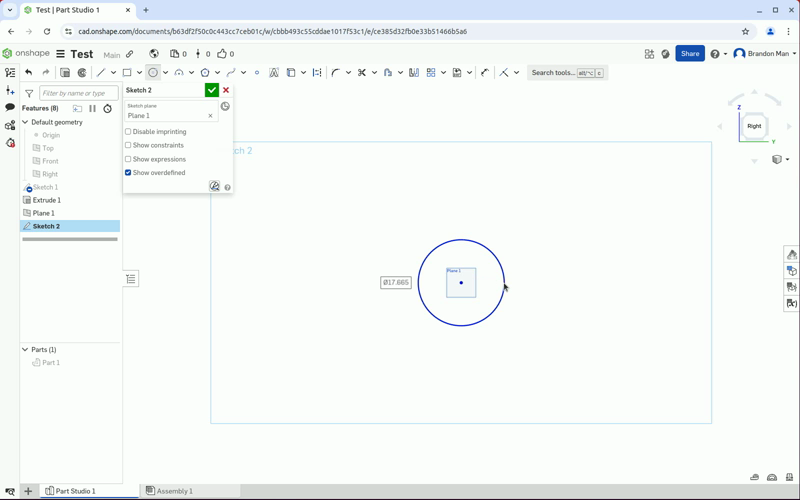
mouse_move(486, 302)
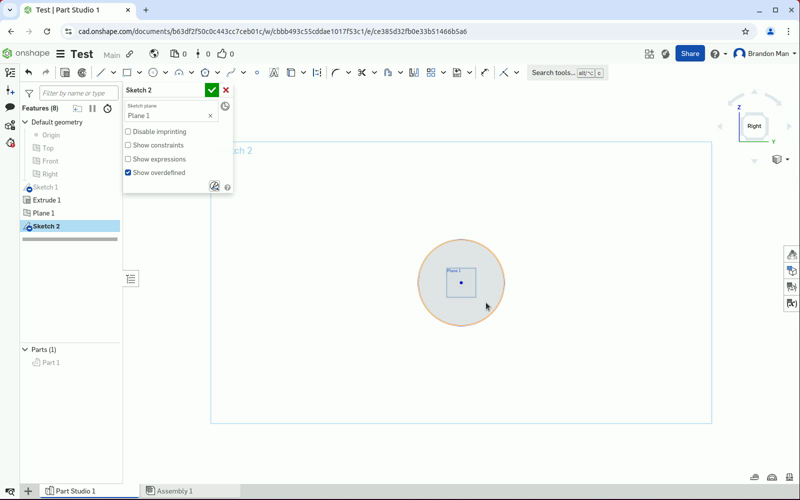
click(486, 302)
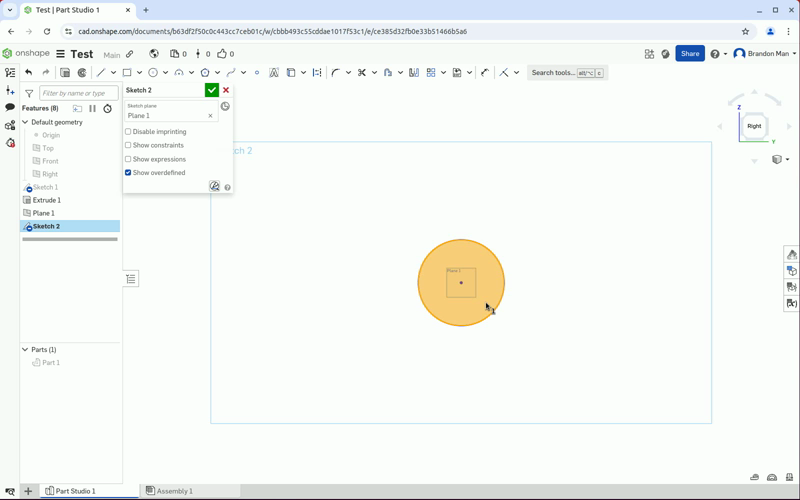
mouse_move(73, 352)
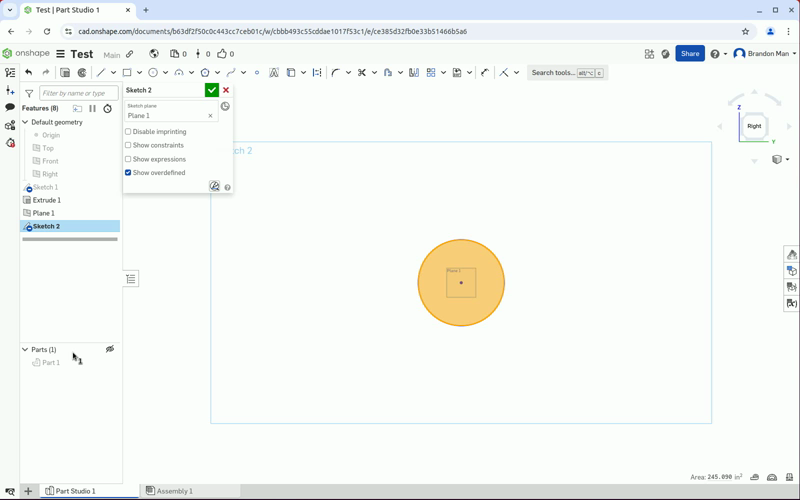
key(shift+y)
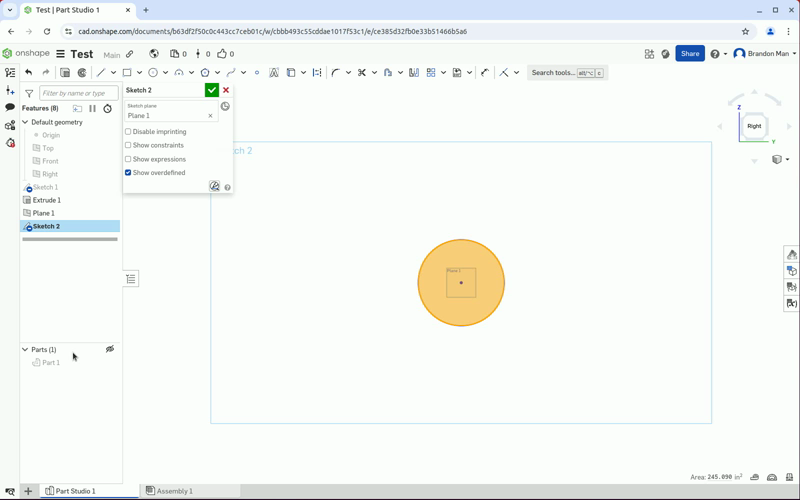
key(shift+e)
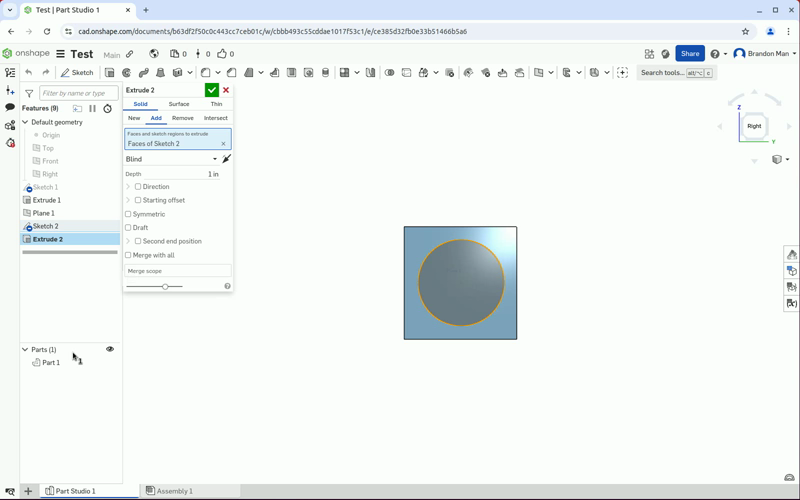
mouse_move(143, 106)
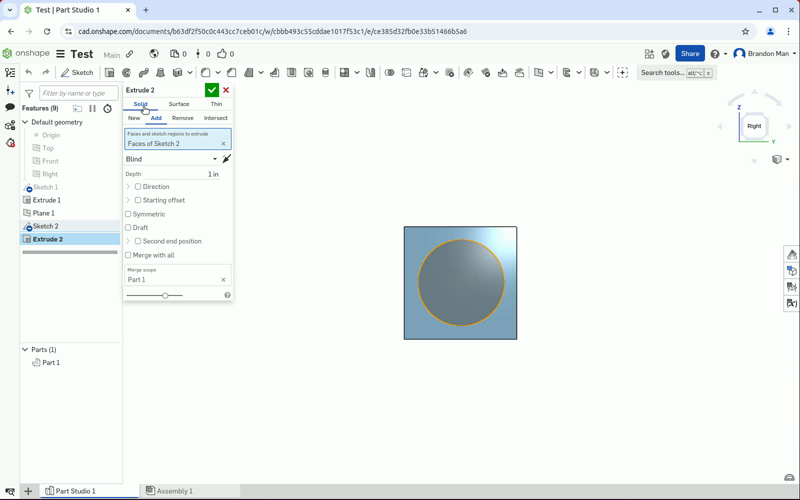
click(143, 106)
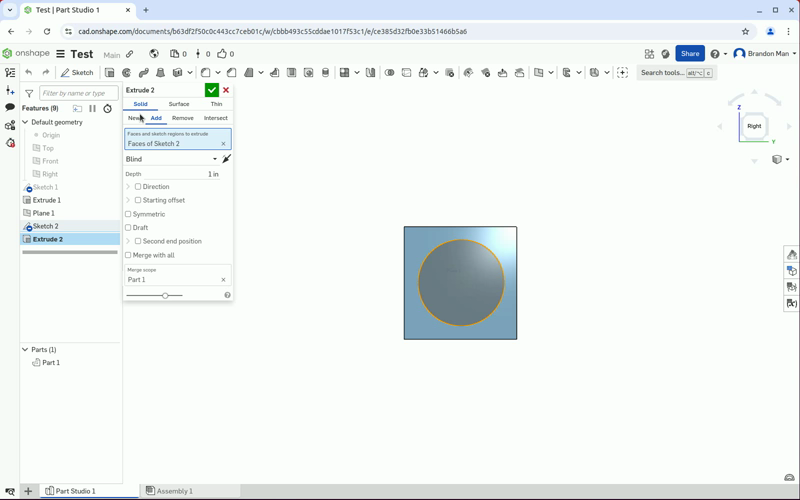
mouse_move(137, 120)
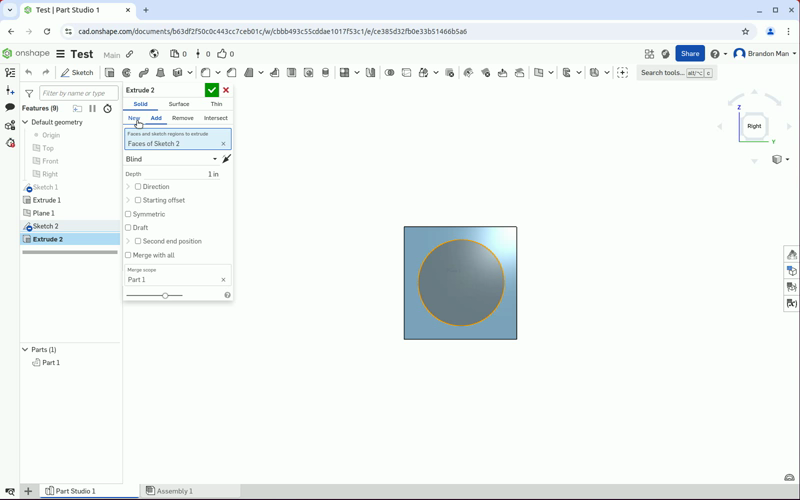
click(137, 120)
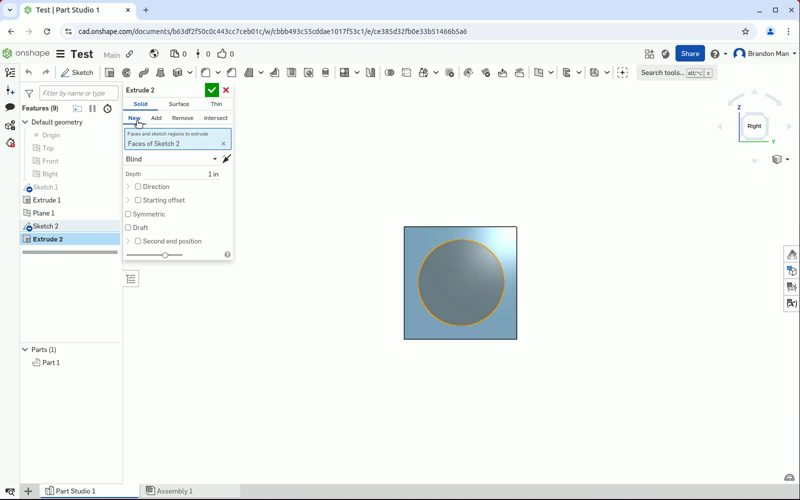
key(tab, 4)
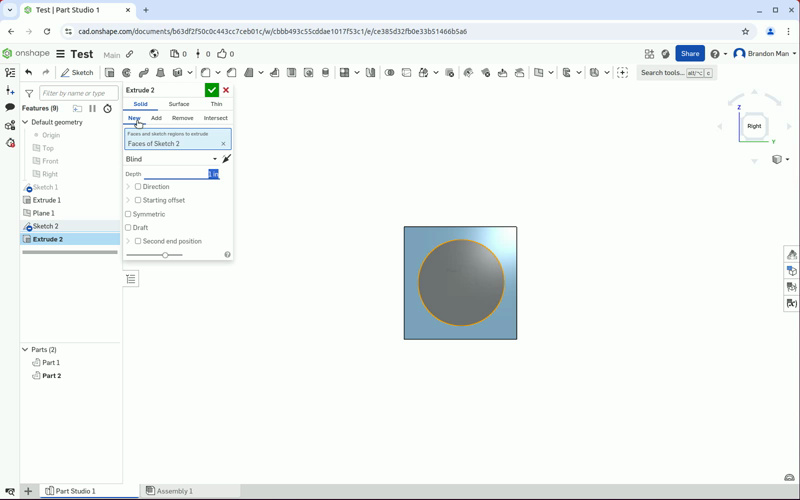
text(11.554)
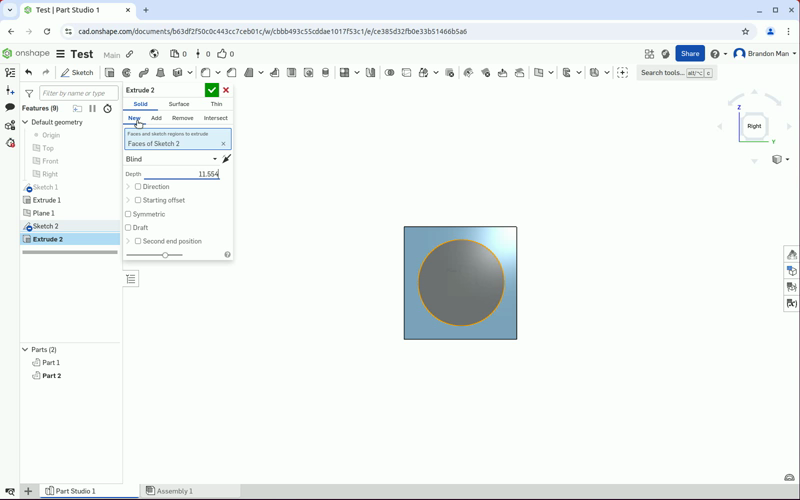
key(enter)
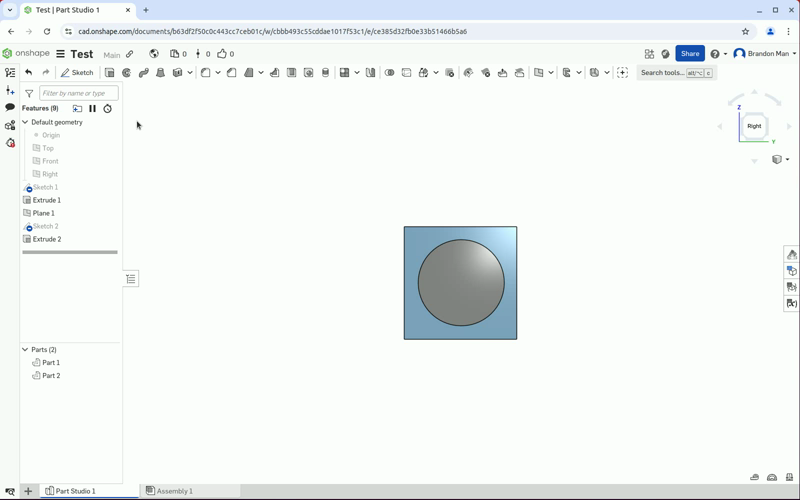
key(shift+h)
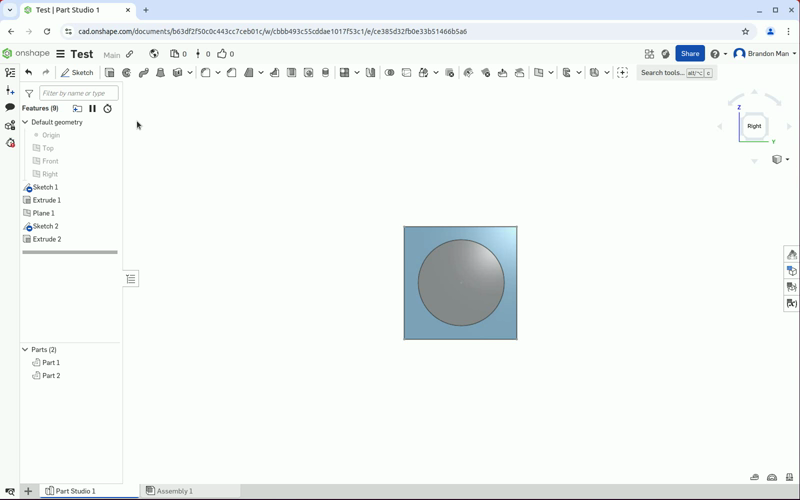
key(shift+h)
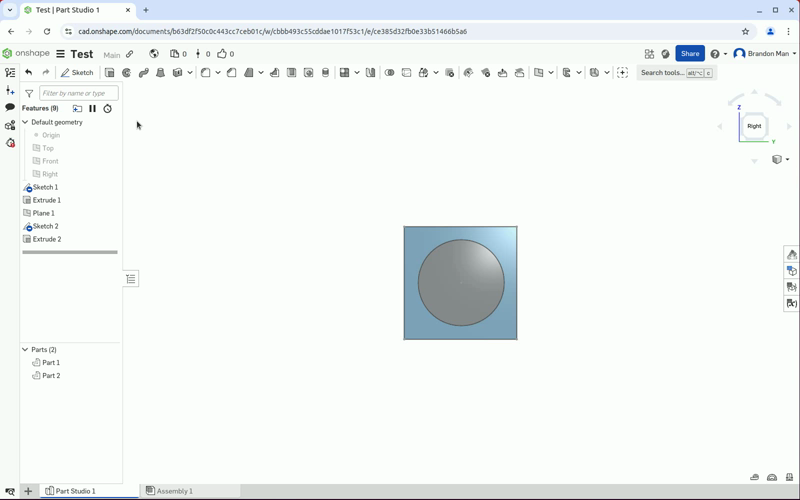
key(shift+7)
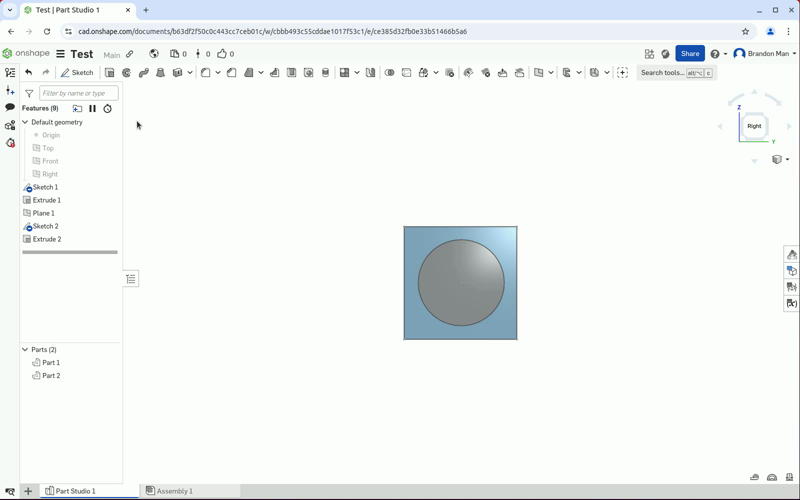
key(right, 2)
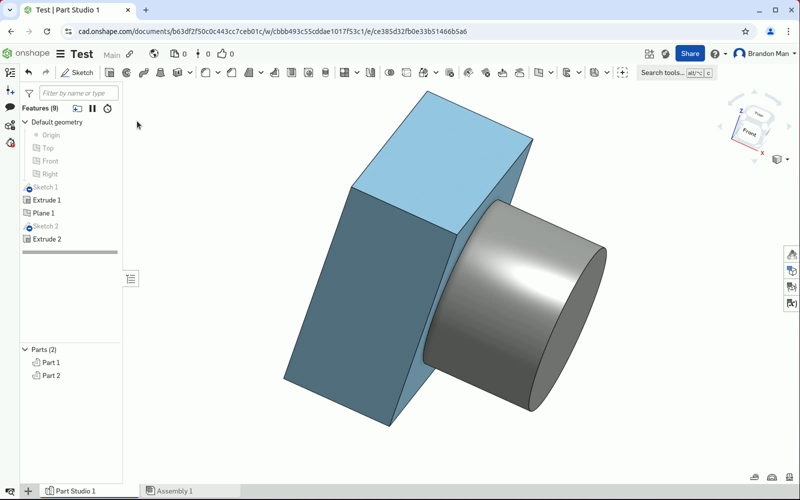
key(down, 2)
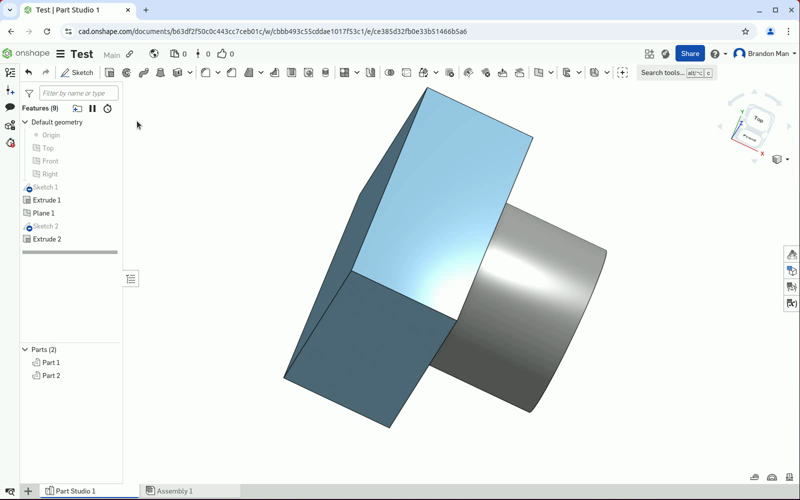
key(up, 2)
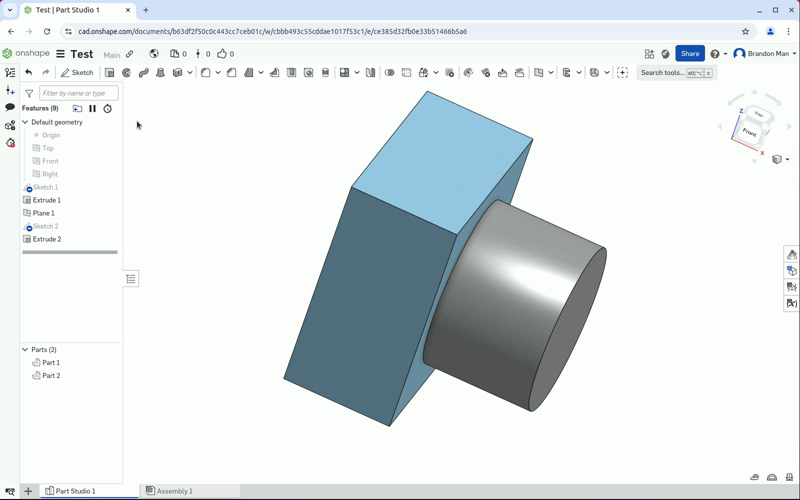
key(left, 2)
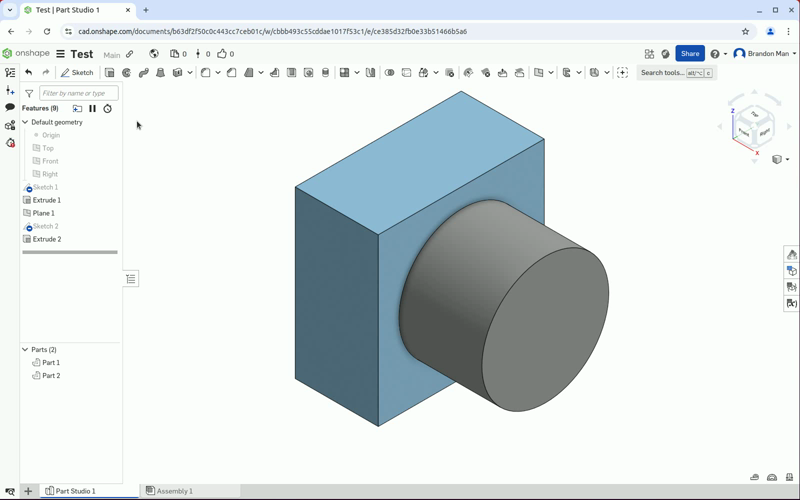
mouse_move(73, 189)
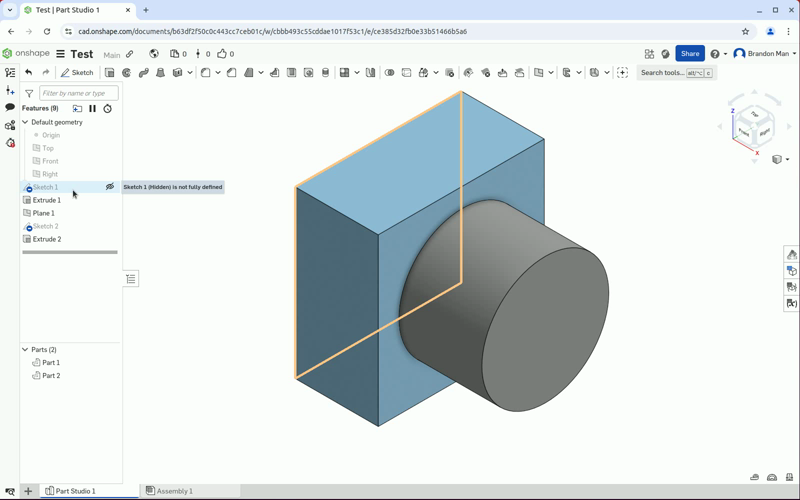
click(73, 189)